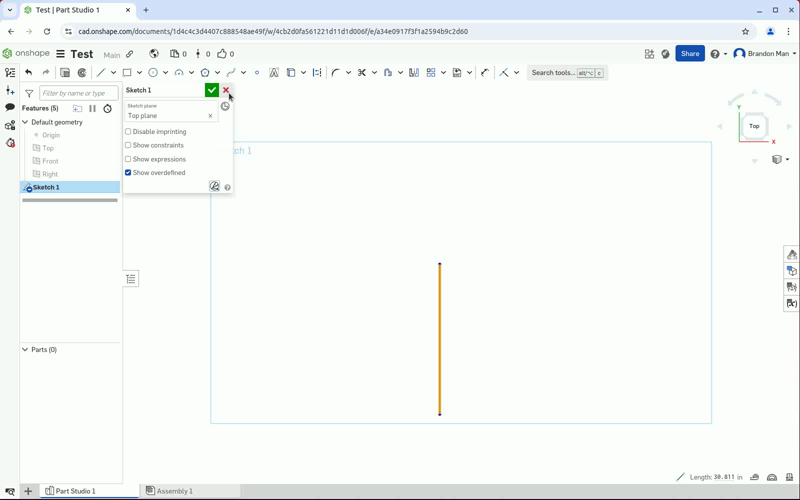
key(shift+h)
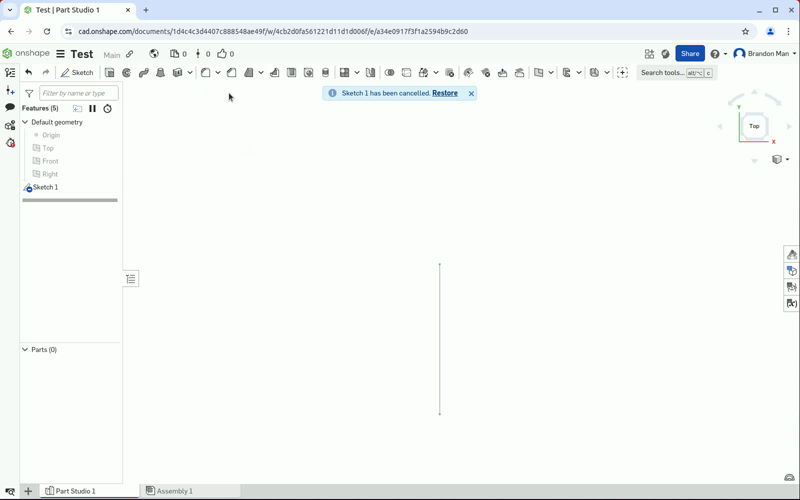
key(shift+s)
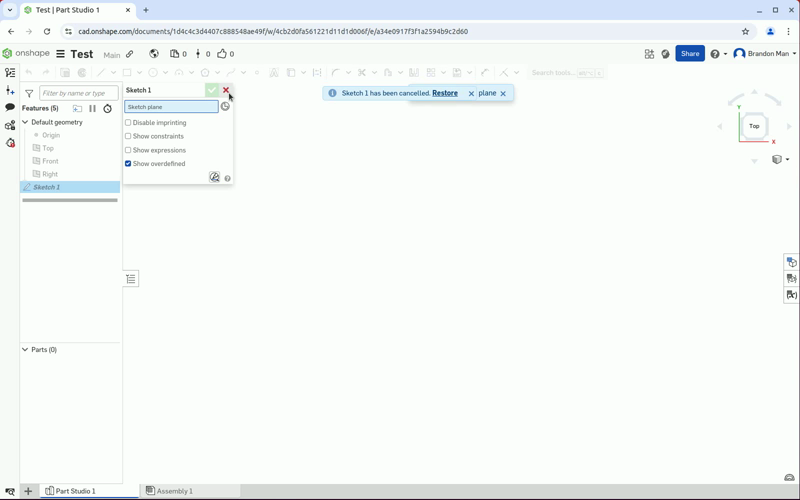
mouse_move(73, 150)
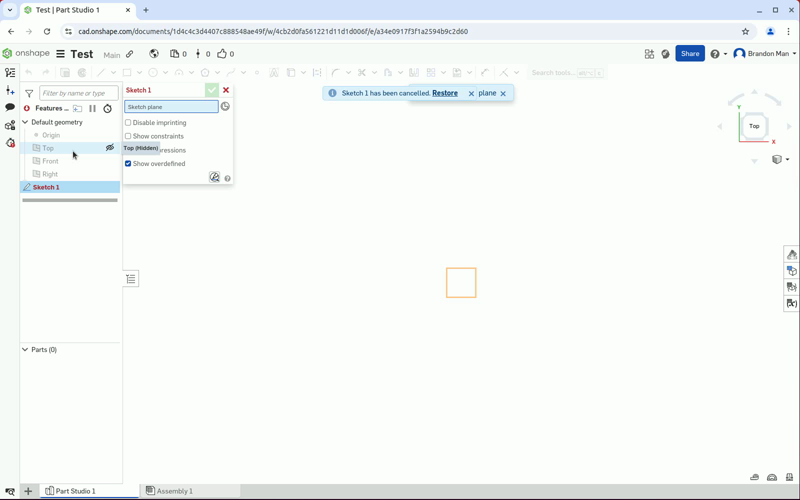
click(73, 150)
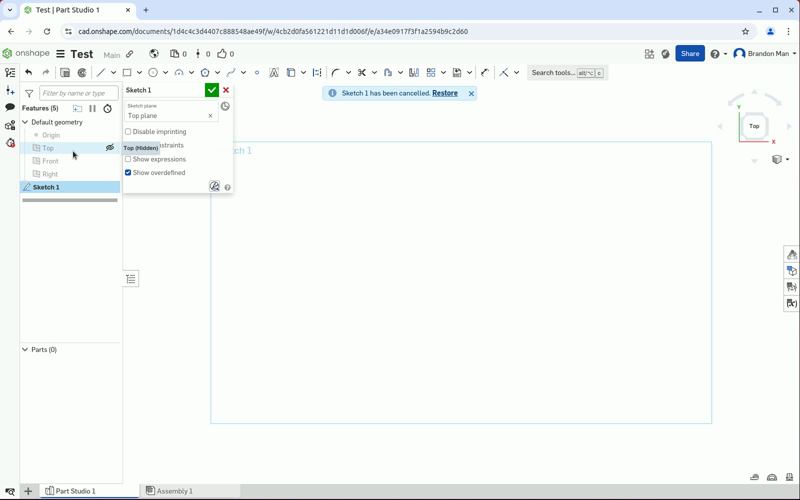
mouse_move(73, 352)
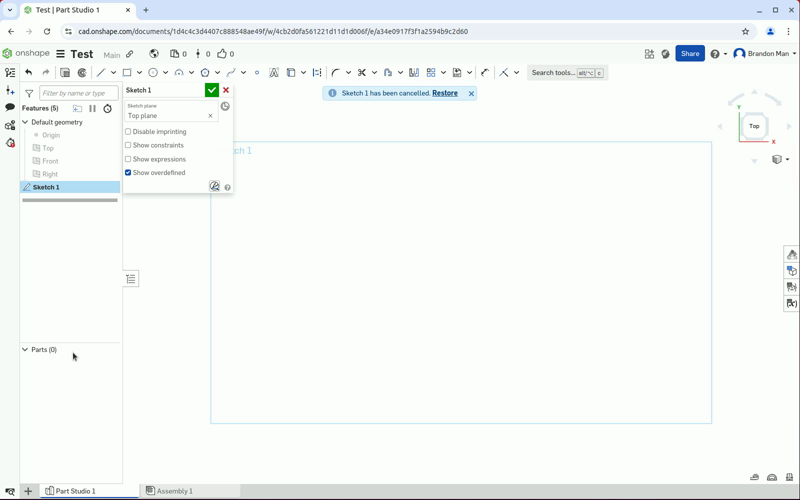
key(y)
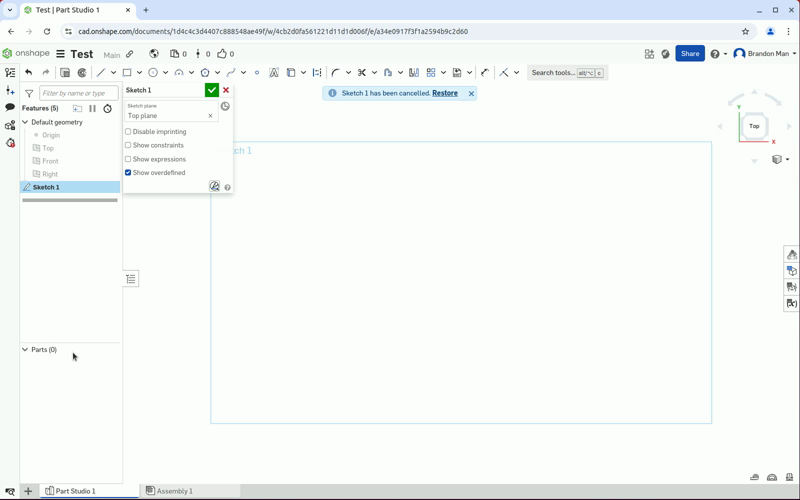
key(l)
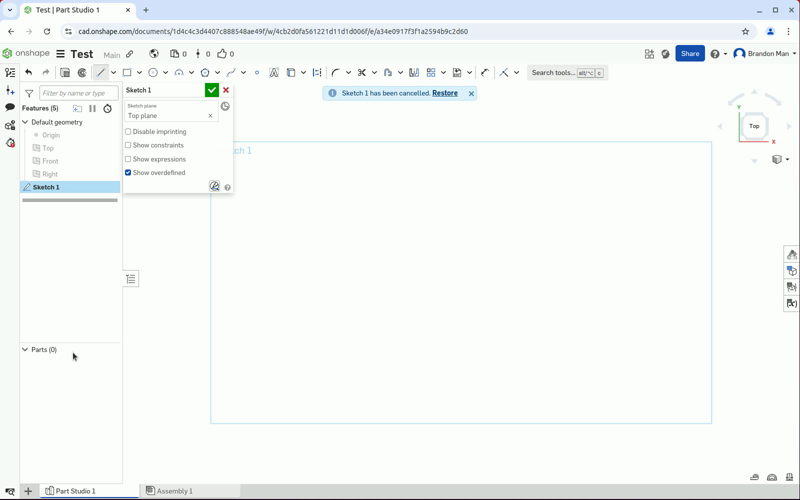
key_down(shift)
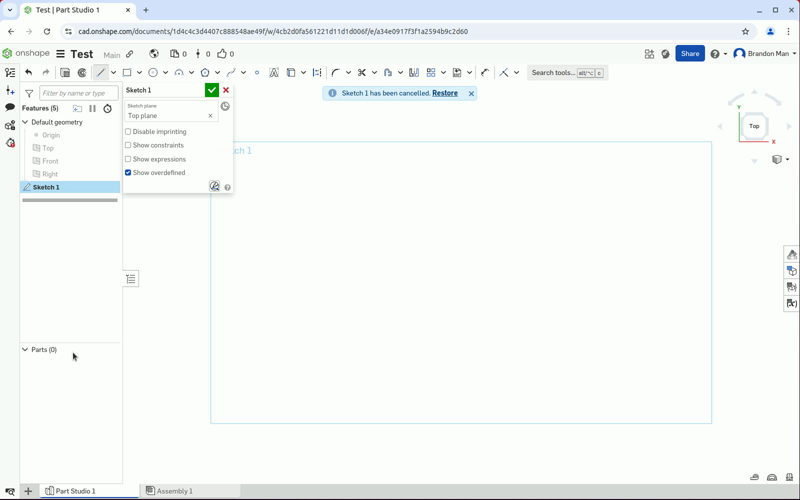
mouse_move(385, 309)
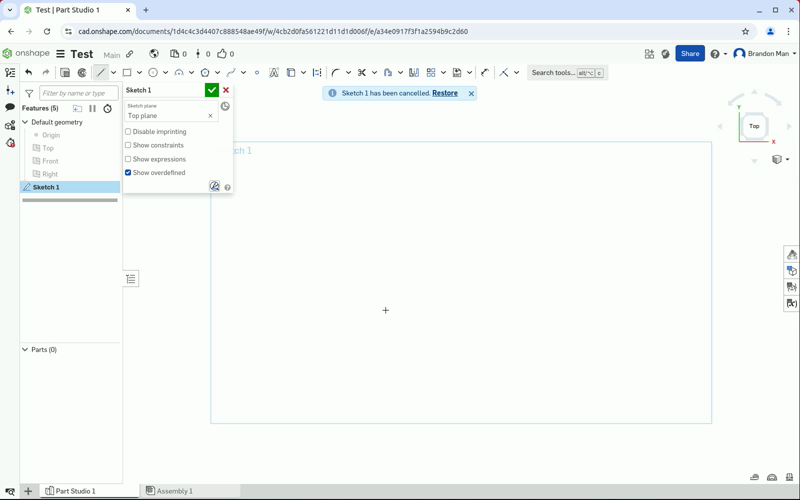
click(385, 309)
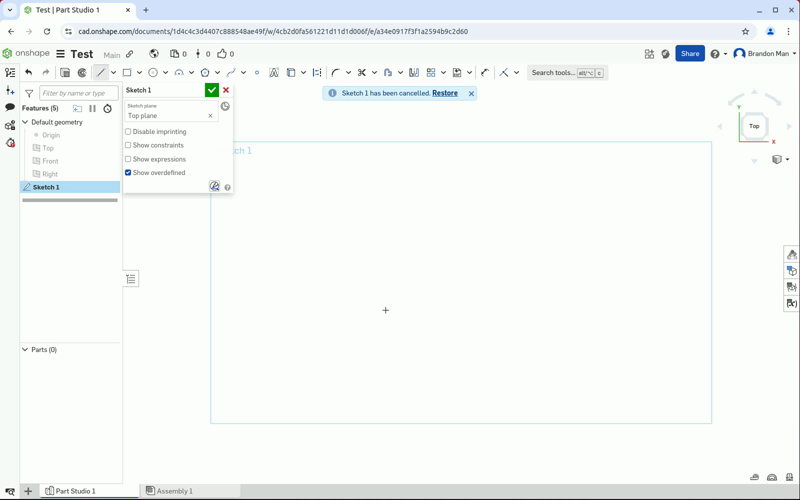
key_up(shift)
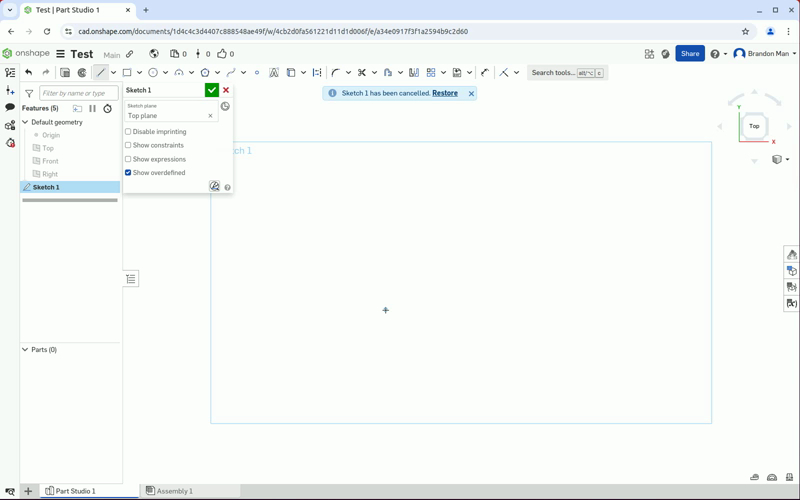
key_down(shift)
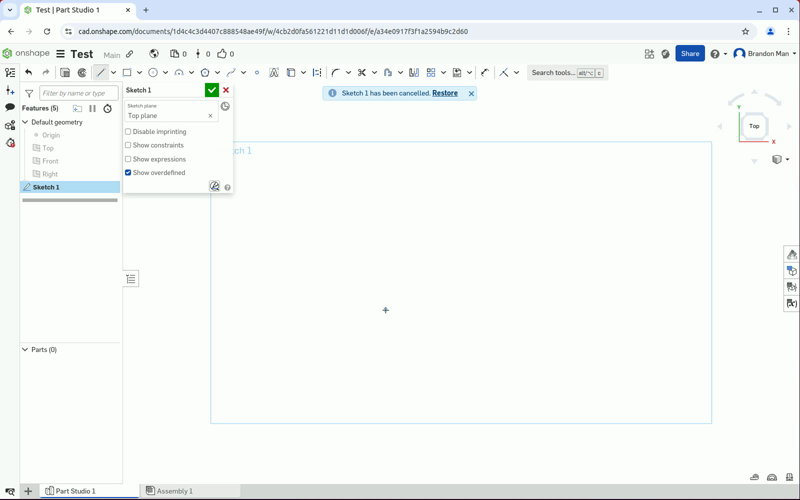
mouse_move(572, 309)
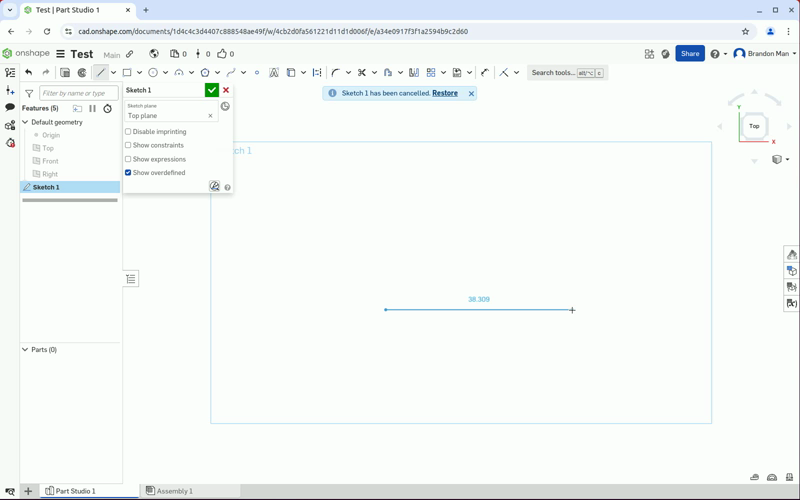
click(572, 309)
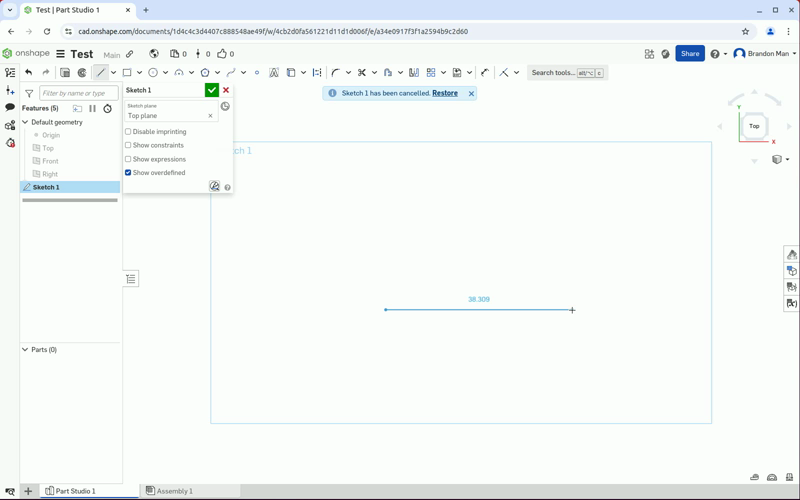
key_up(shift)
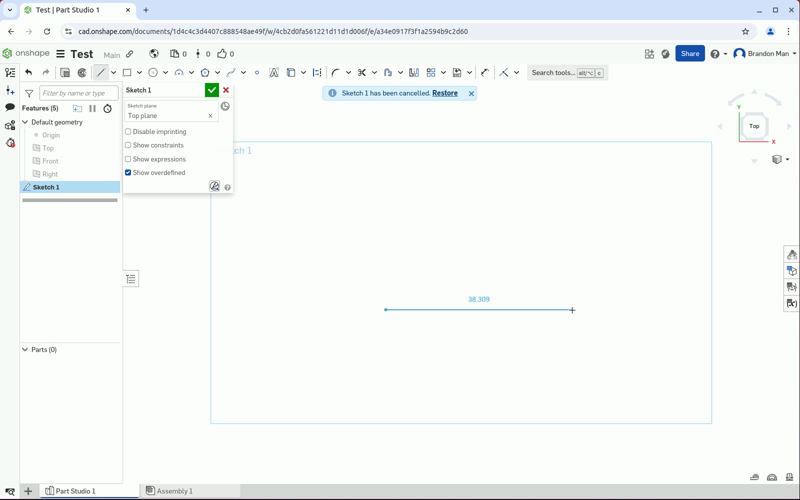
key_down(shift)
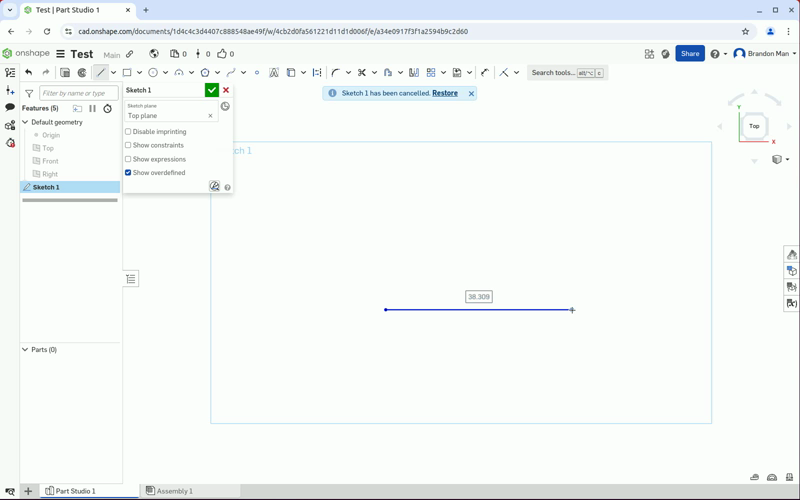
mouse_move(572, 219)
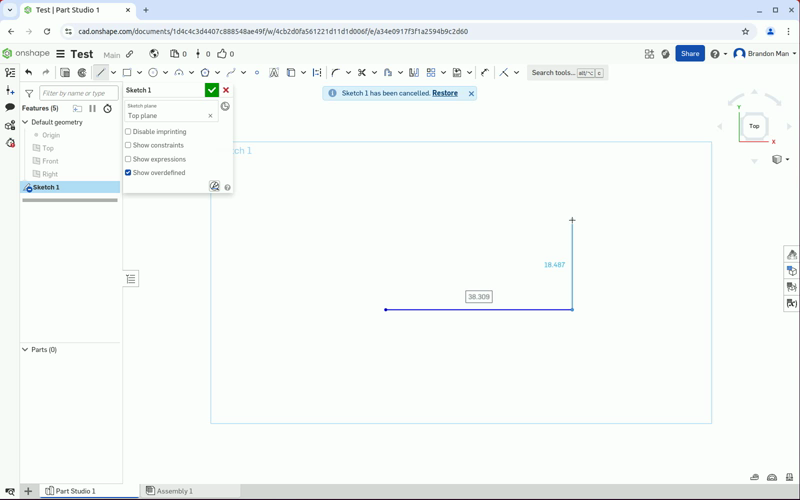
click(572, 219)
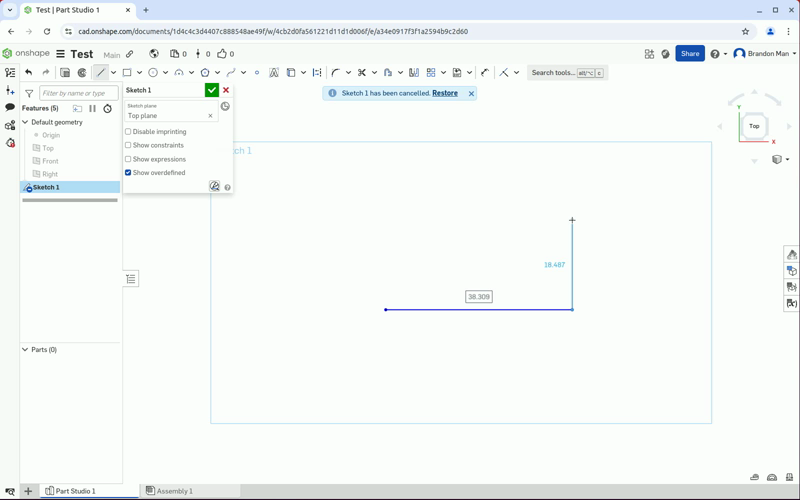
key_up(shift)
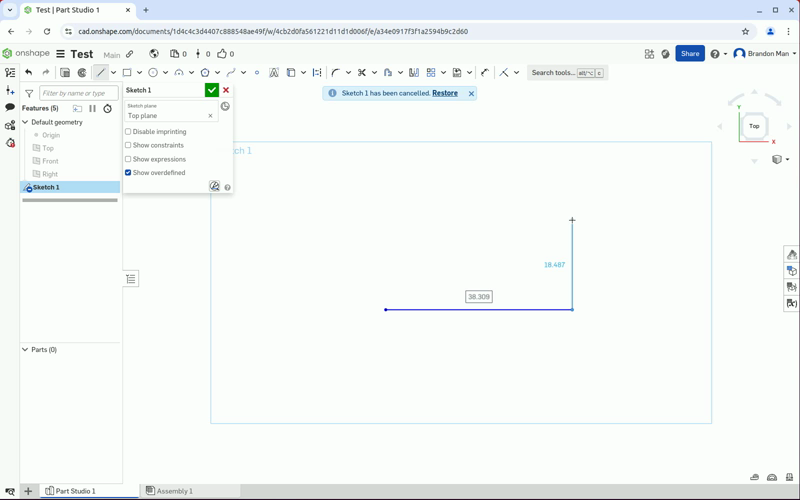
key_down(shift)
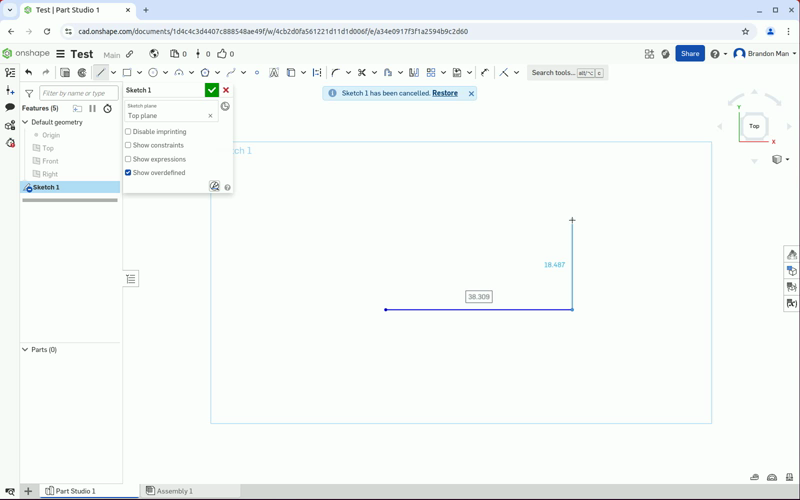
mouse_move(385, 219)
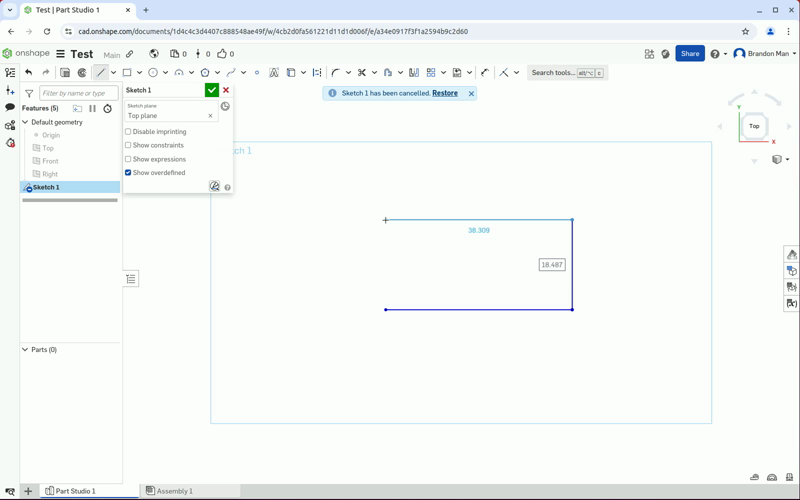
click(385, 219)
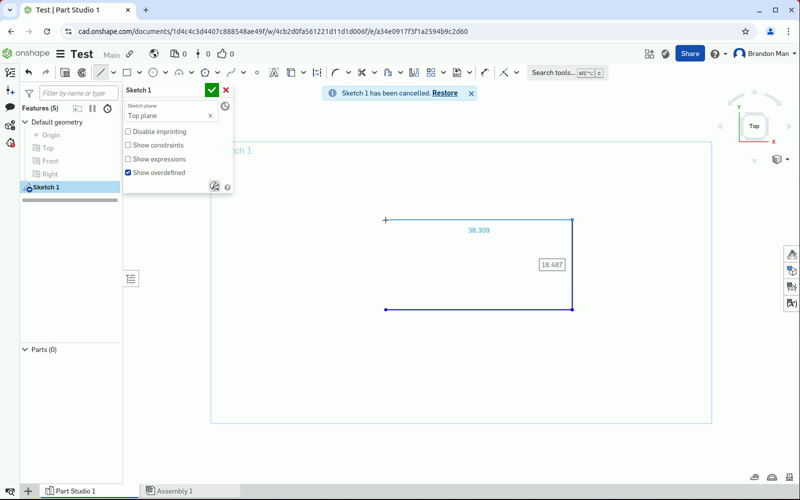
key_up(shift)
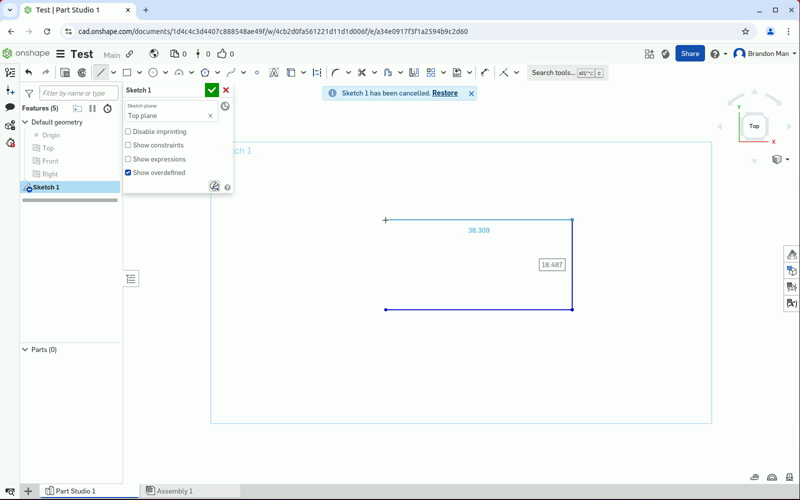
key_down(shift)
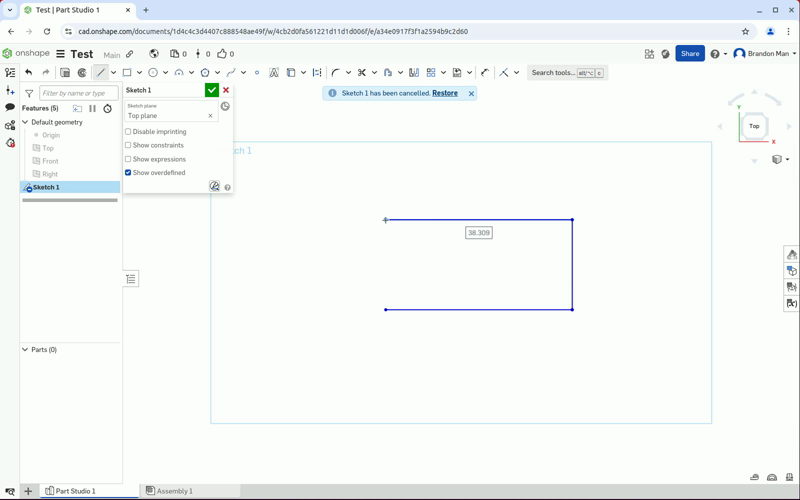
mouse_move(385, 309)
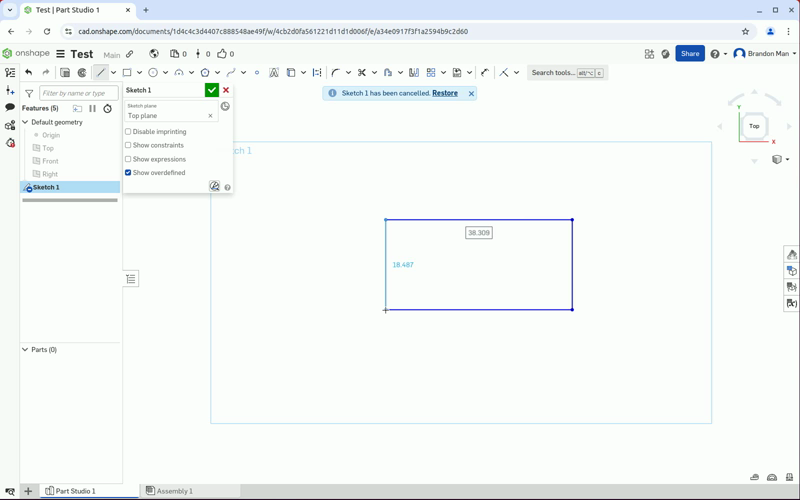
key_up(shift)
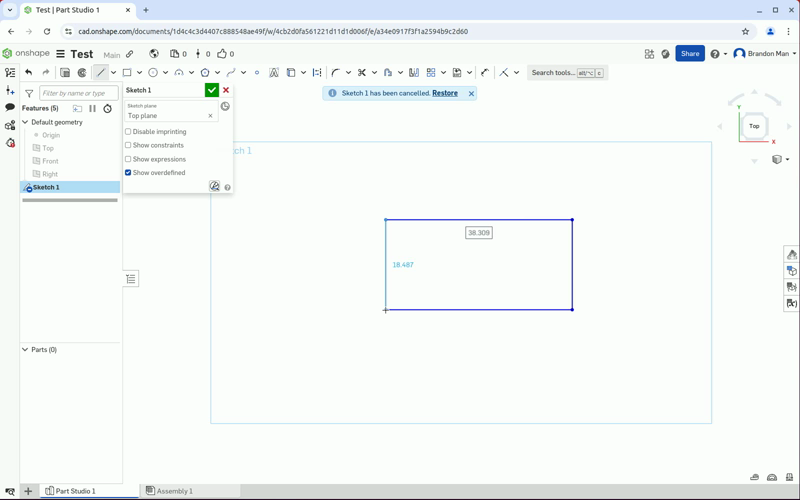
click(385, 309)
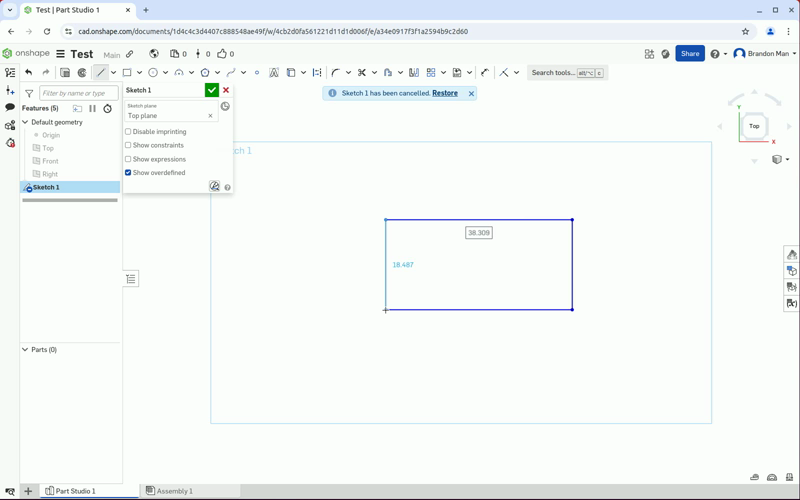
key(esc)
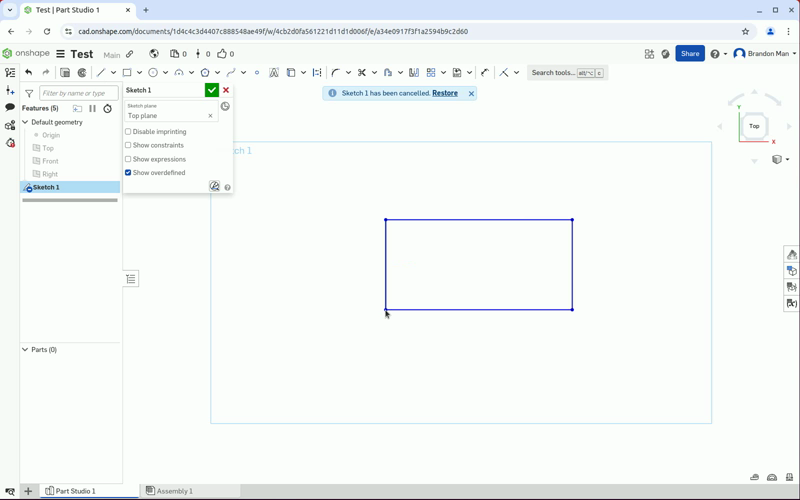
mouse_move(485, 291)
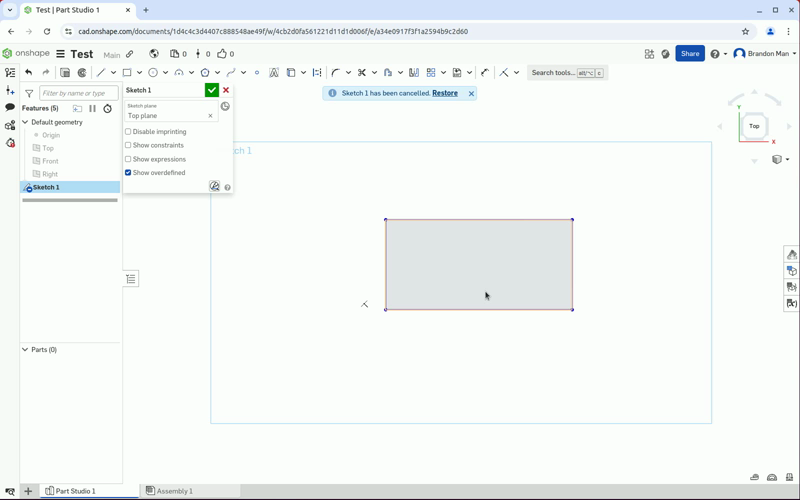
click(485, 291)
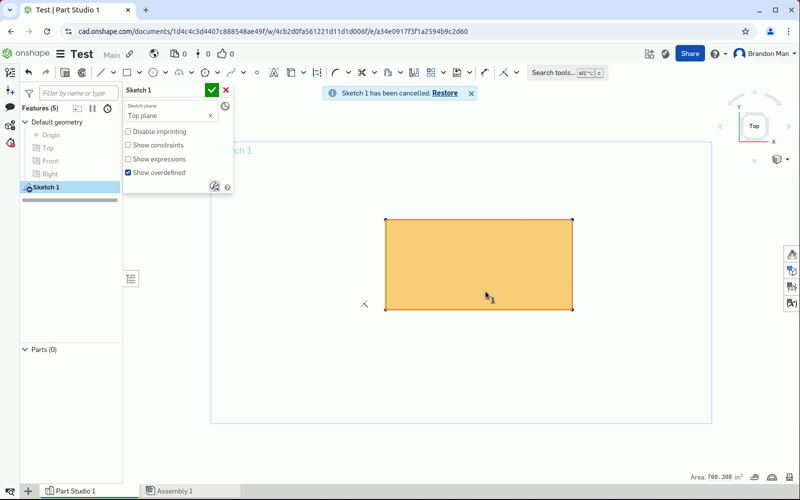
mouse_move(73, 352)
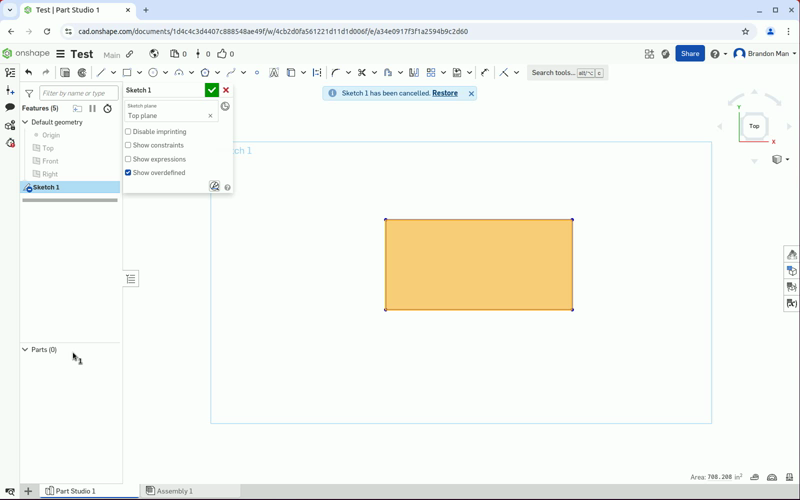
key(shift+y)
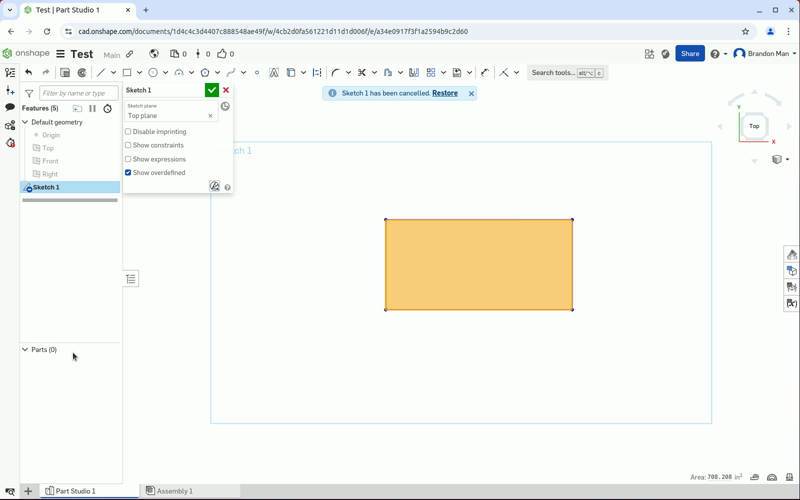
key(shift+e)
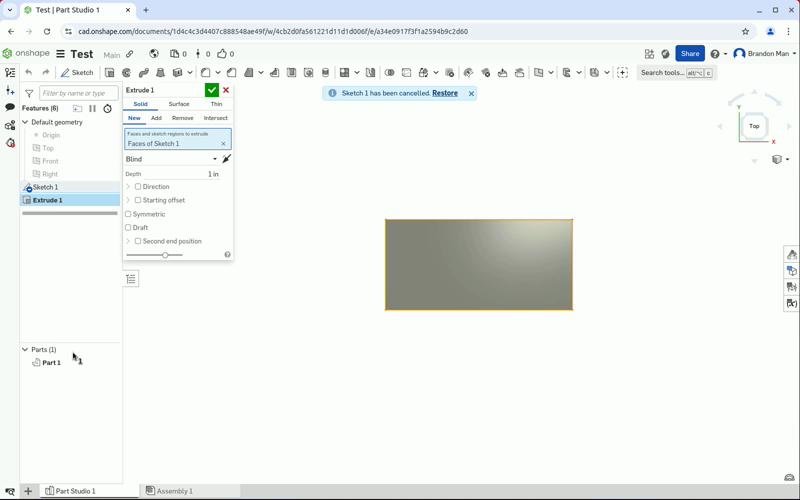
mouse_move(143, 106)
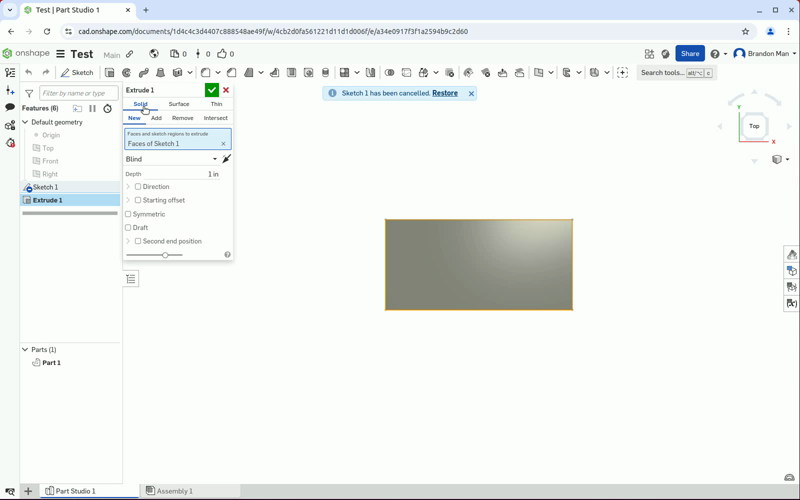
click(143, 106)
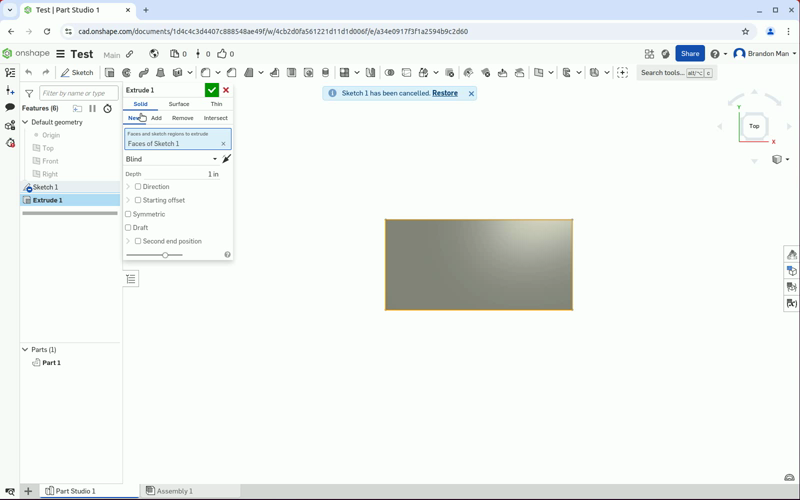
mouse_move(137, 120)
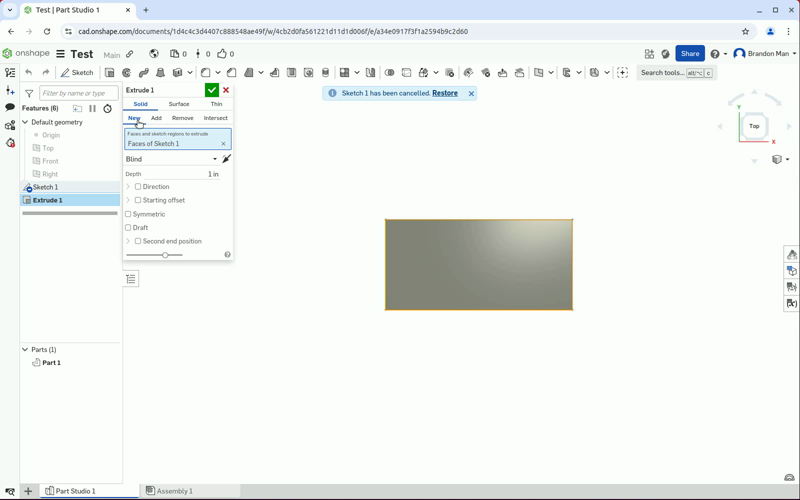
click(137, 120)
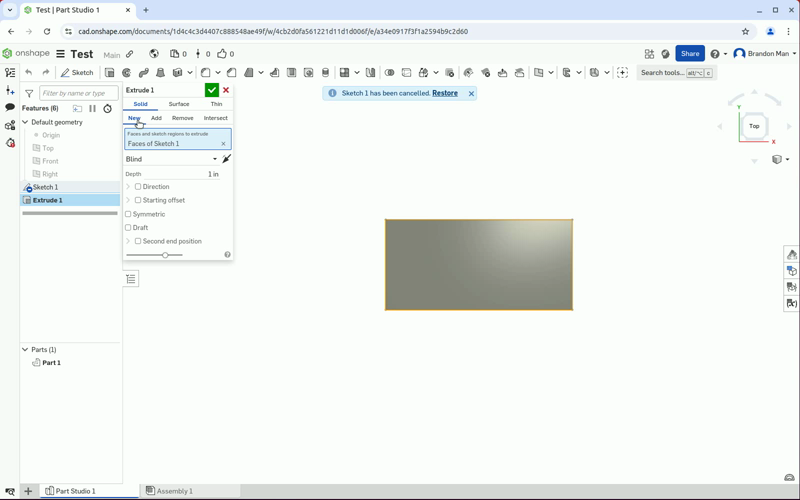
key(tab, 4)
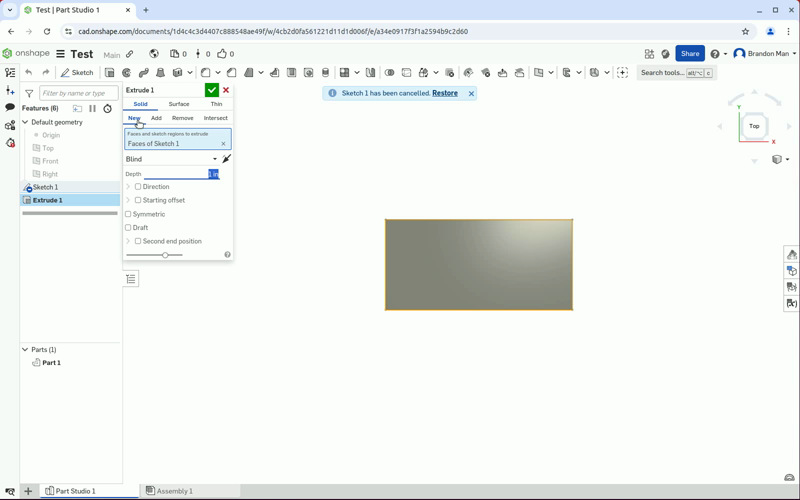
text(8.666)
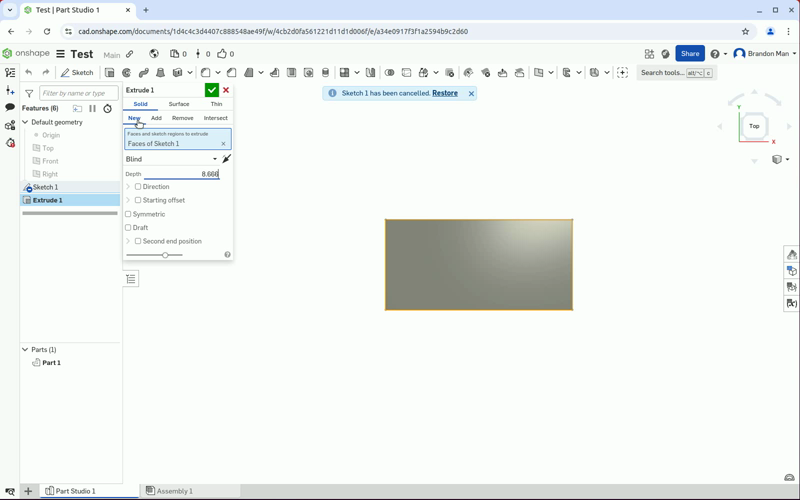
key(enter)
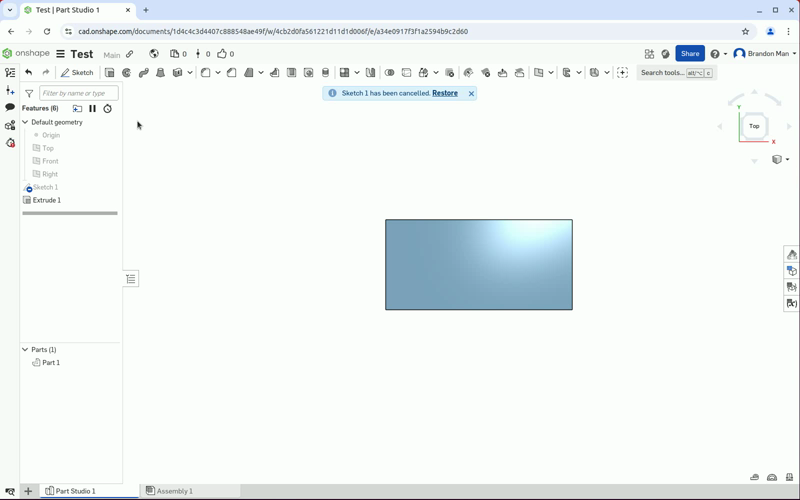
key(shift+h)
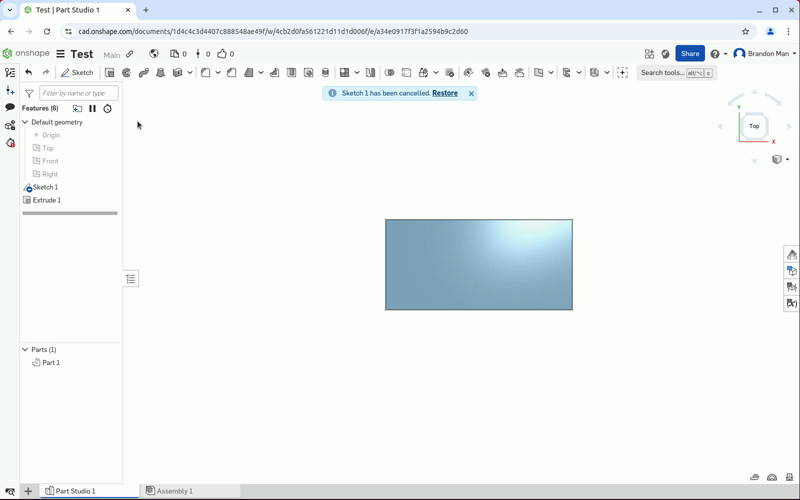
key(shift+h)
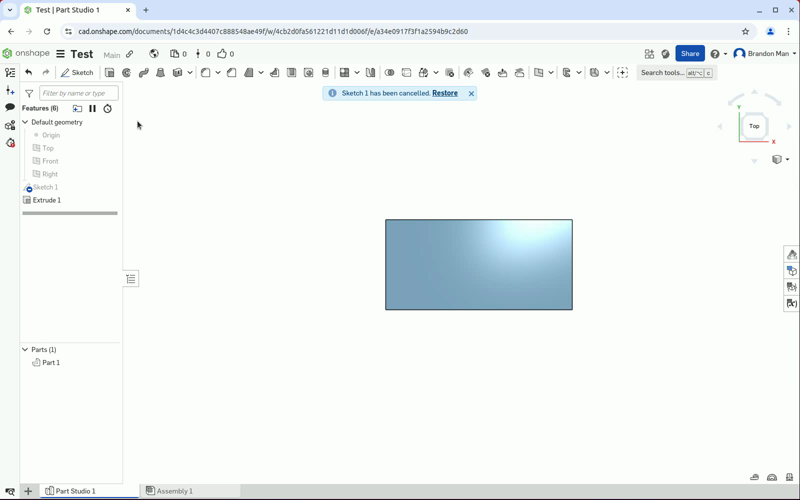
mouse_move(73, 189)
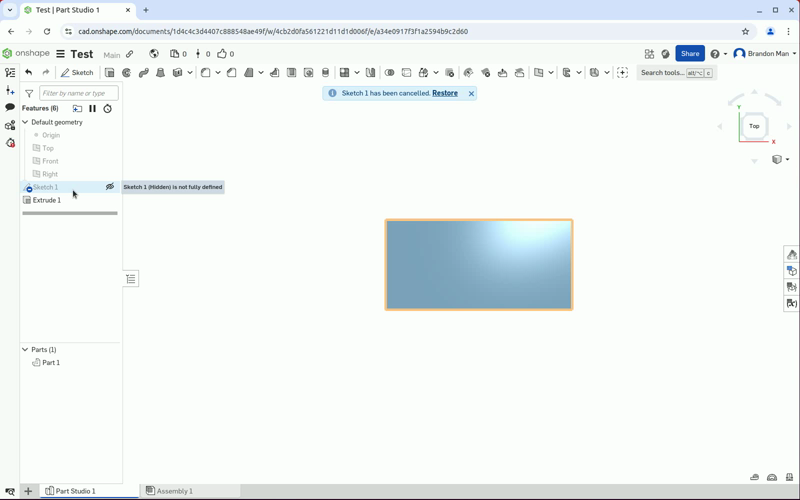
click(73, 189)
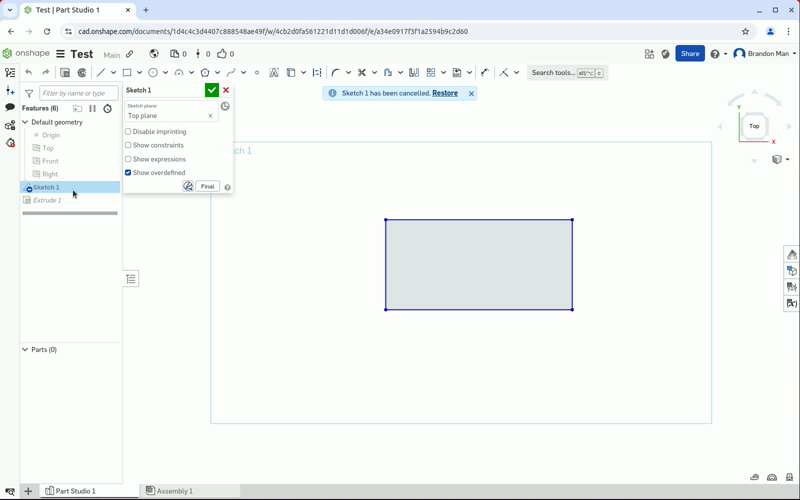
mouse_move(229, 92)
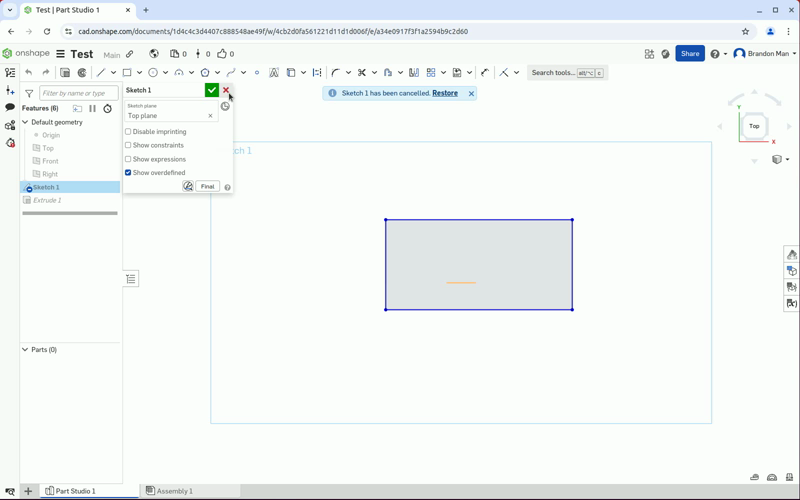
click(229, 92)
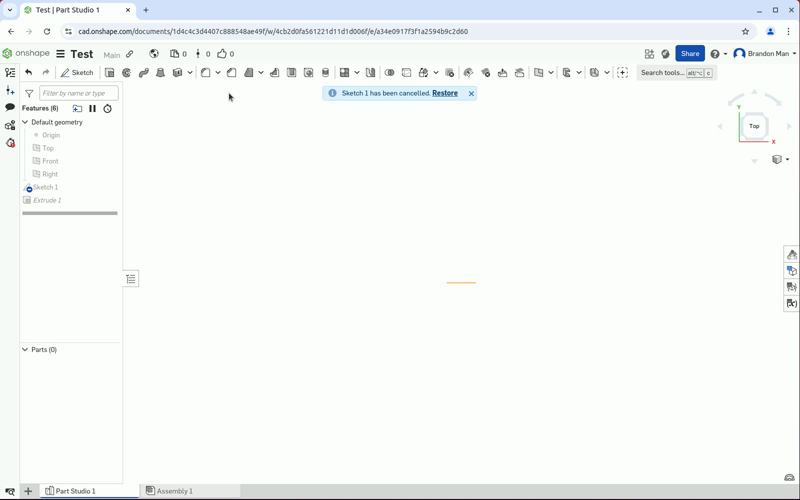
mouse_move(541, 75)
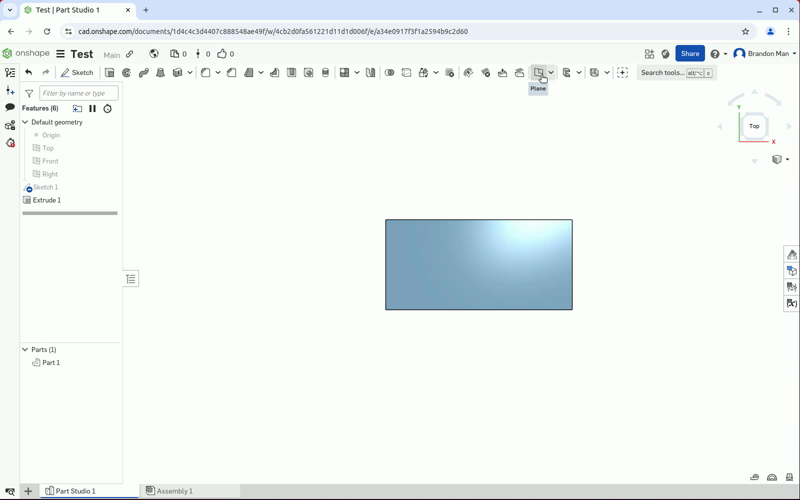
click(541, 75)
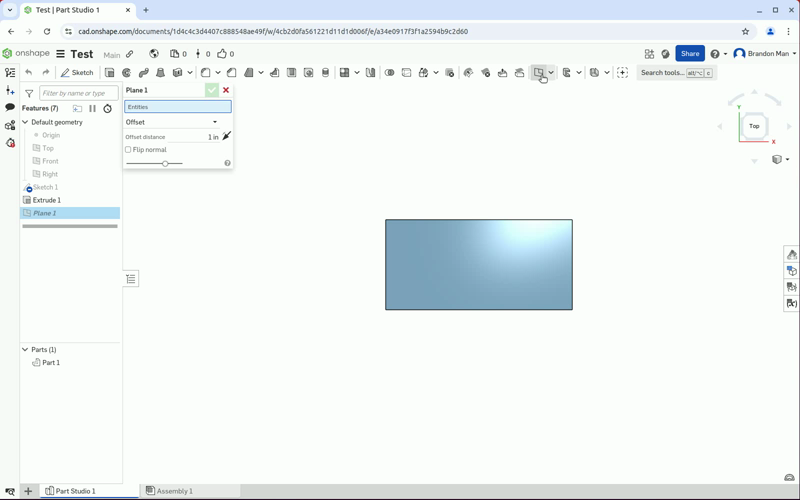
mouse_move(73, 150)
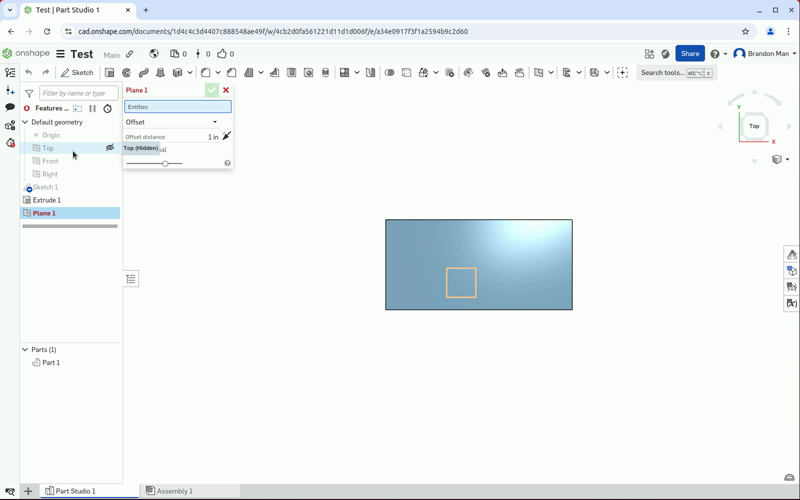
click(73, 150)
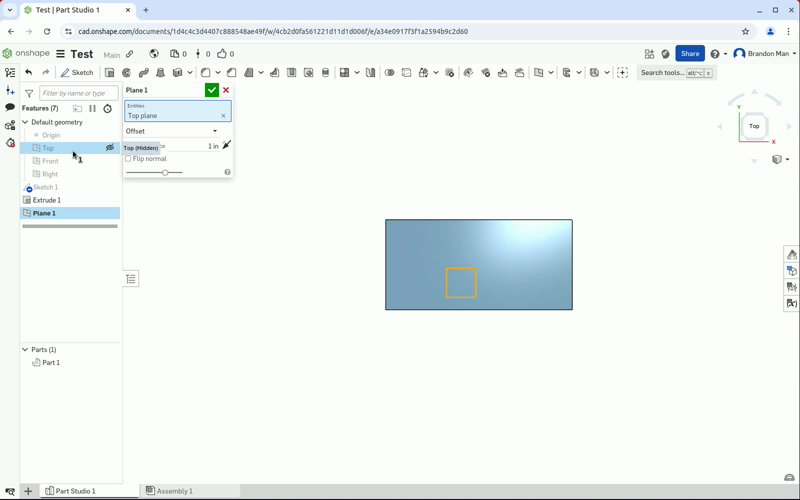
key(tab, 2)
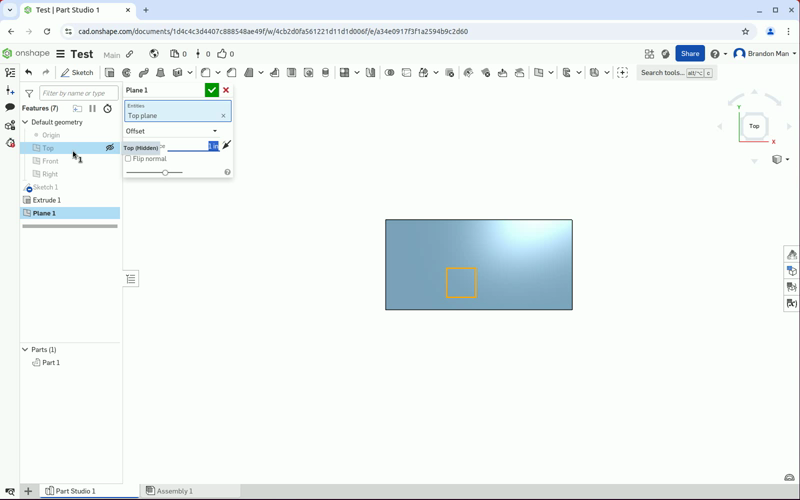
text(8.658)
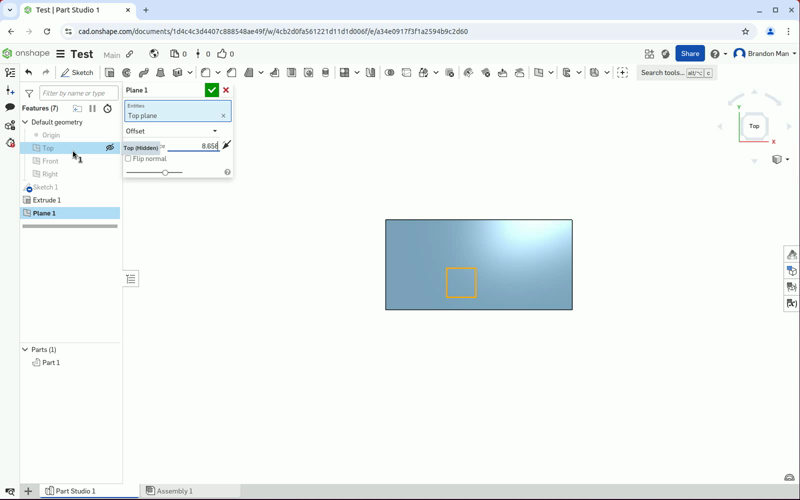
key(enter, 2)
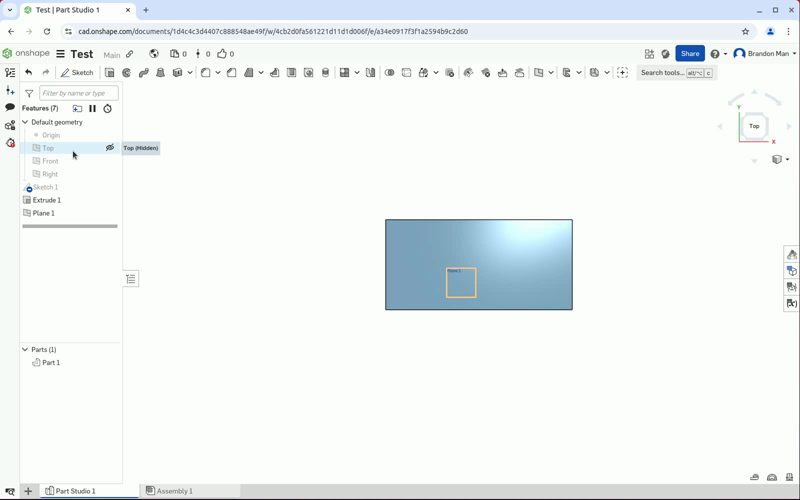
key(shift+s)
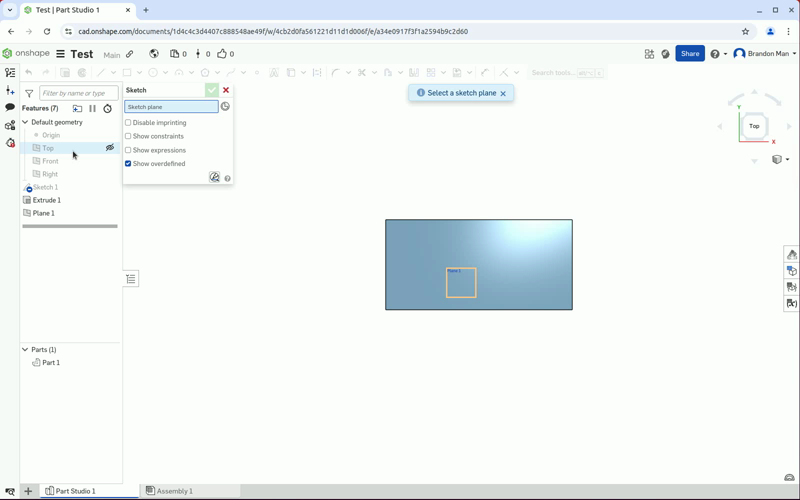
mouse_move(73, 215)
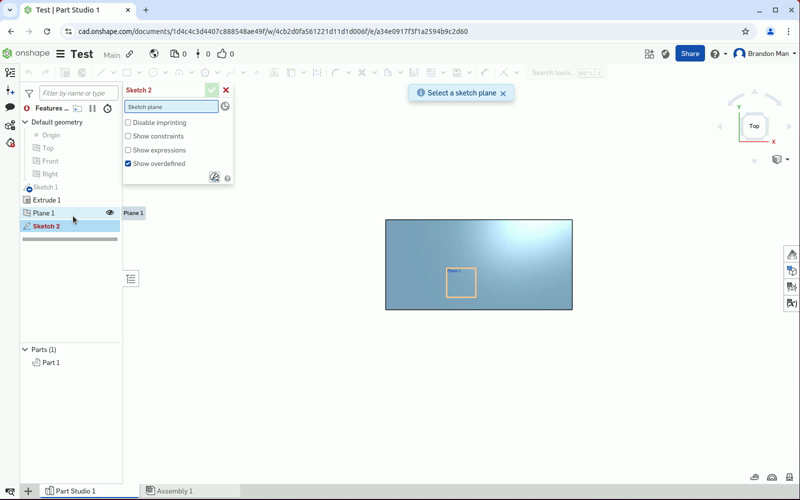
click(73, 215)
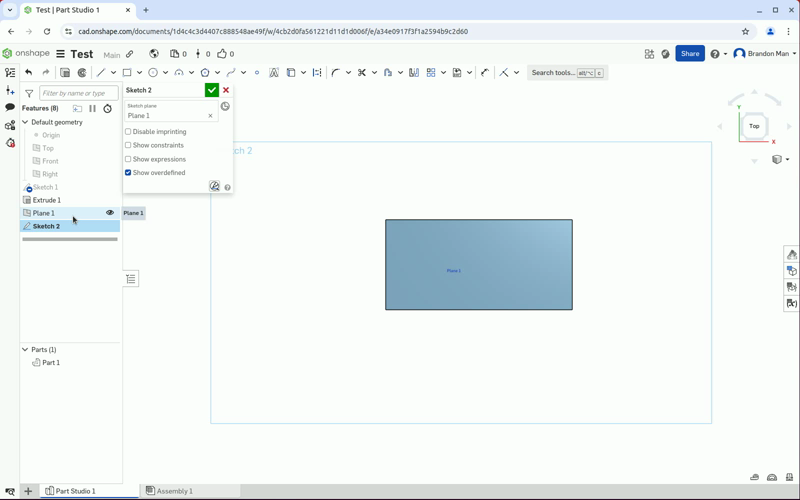
mouse_move(73, 352)
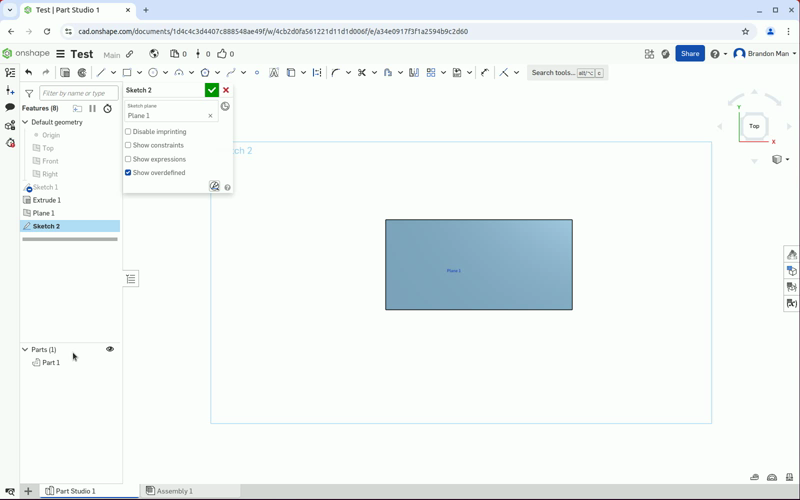
key(y)
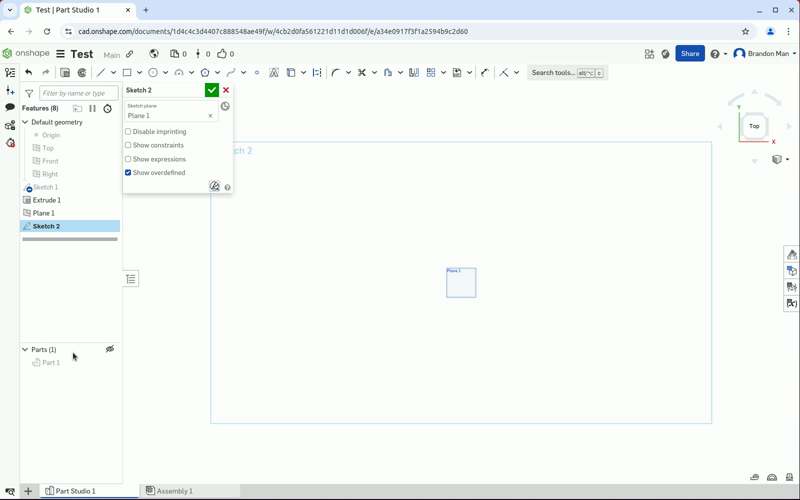
key(c)
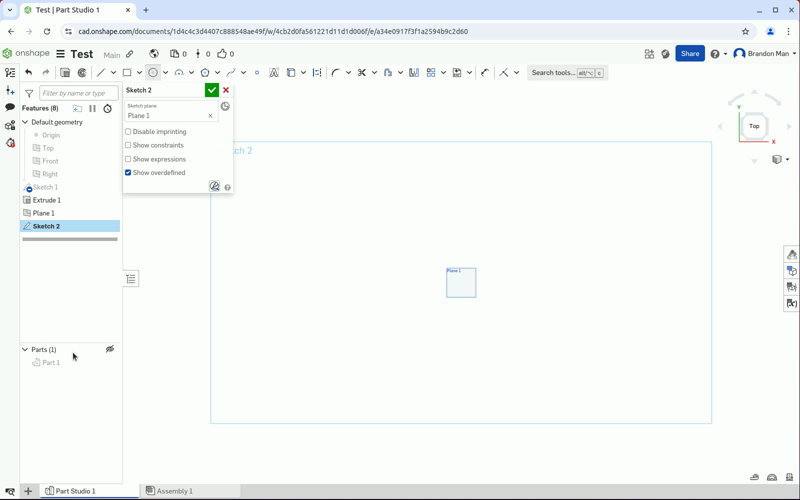
key_down(shift)
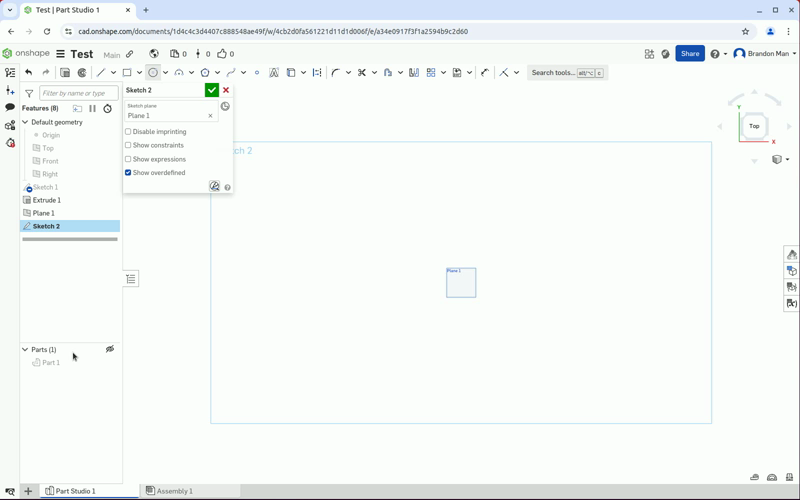
mouse_move(495, 282)
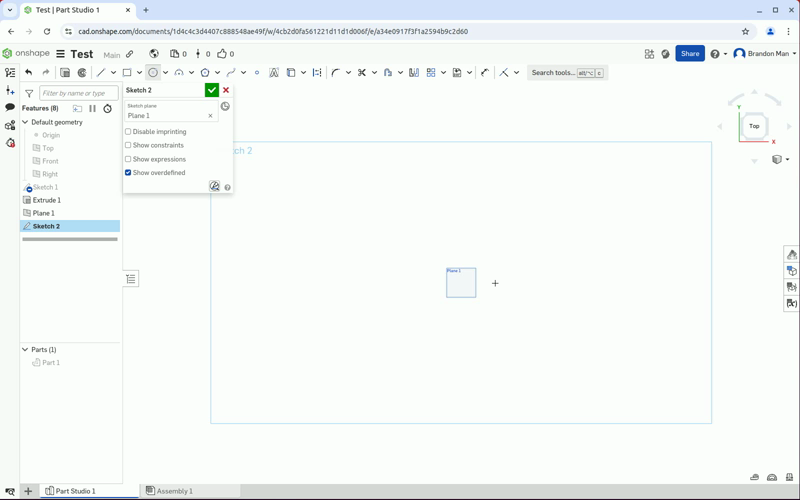
click(495, 282)
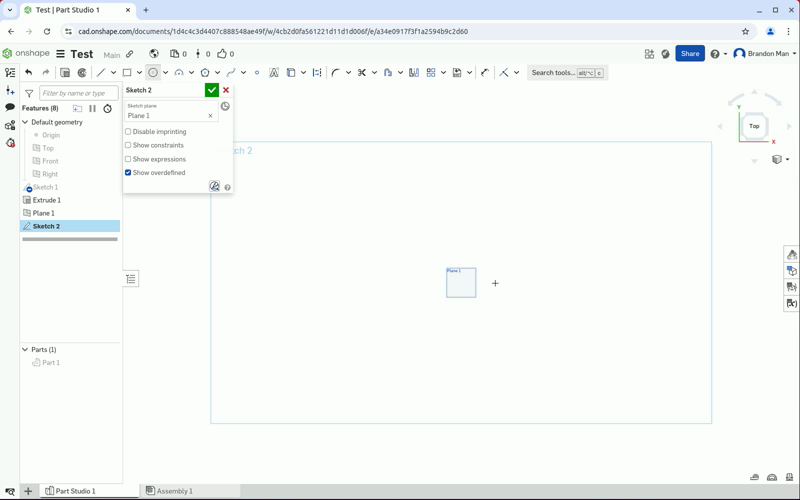
key_up(shift)
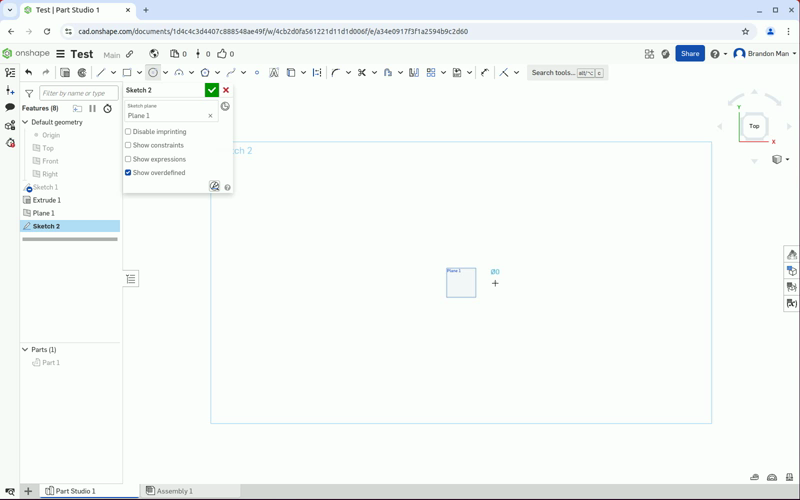
mouse_move(507, 282)
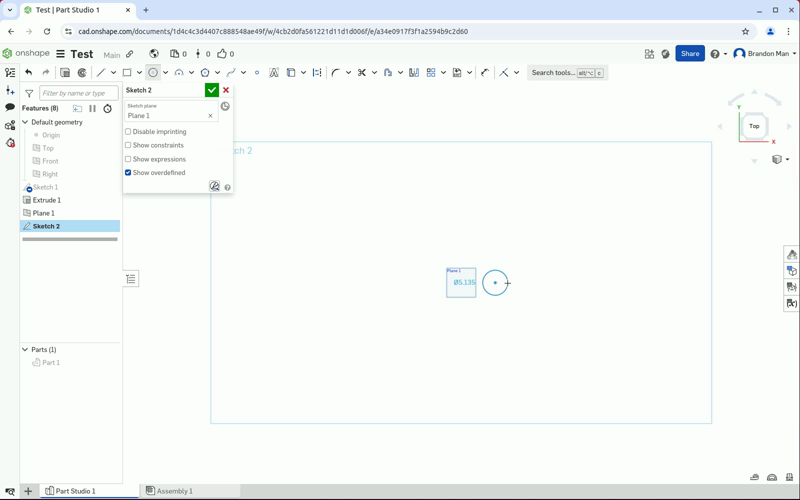
click(507, 282)
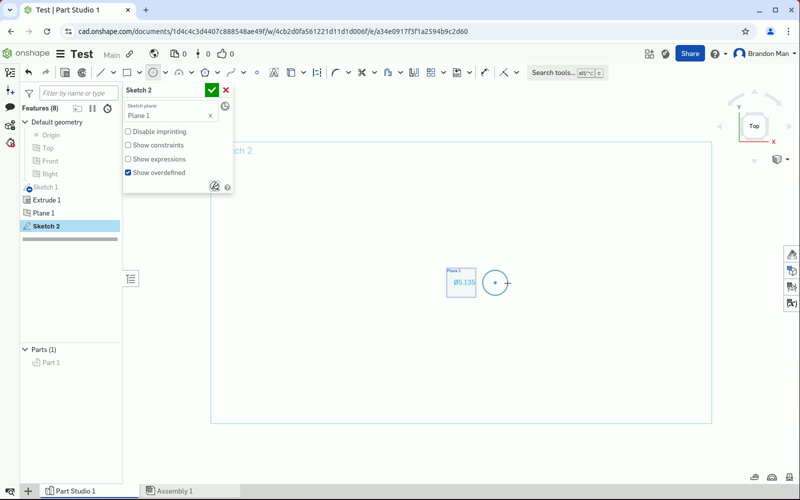
key(esc)
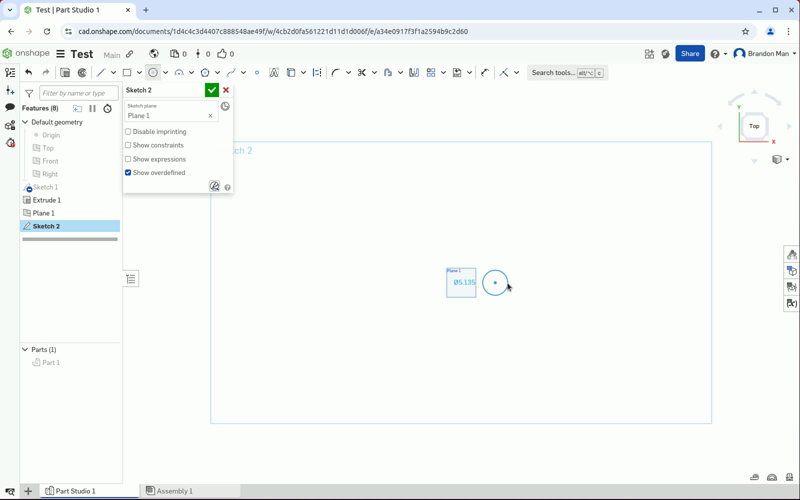
mouse_move(498, 287)
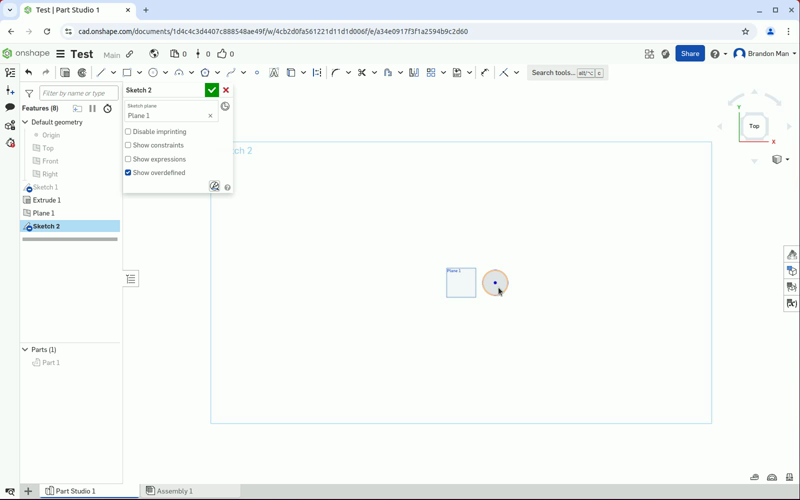
scroll(6)
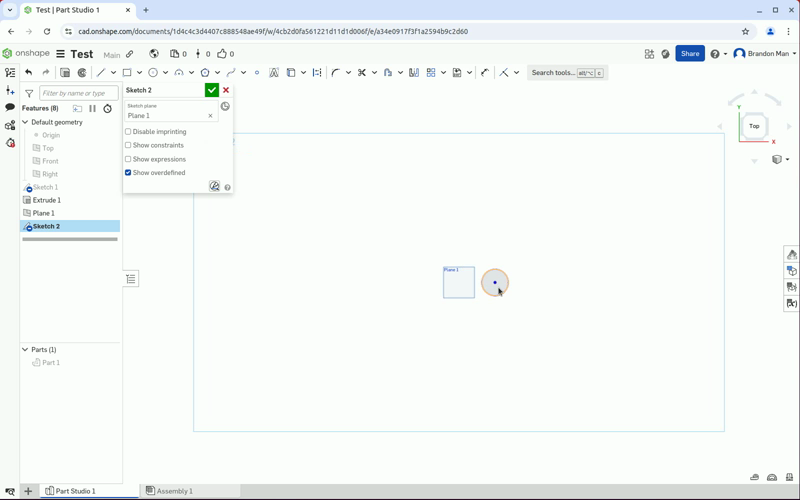
scroll(6)
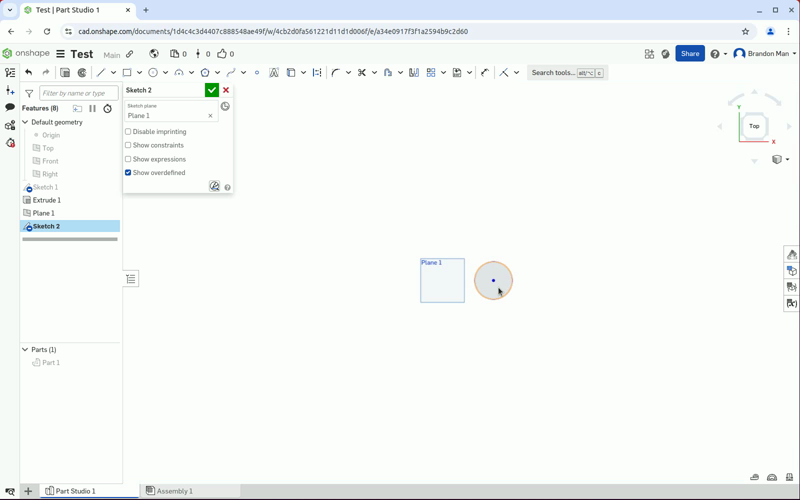
scroll(6)
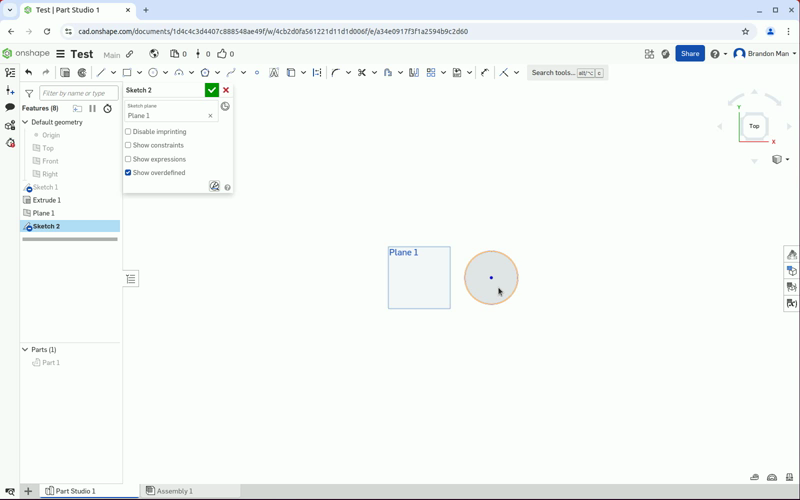
scroll(6)
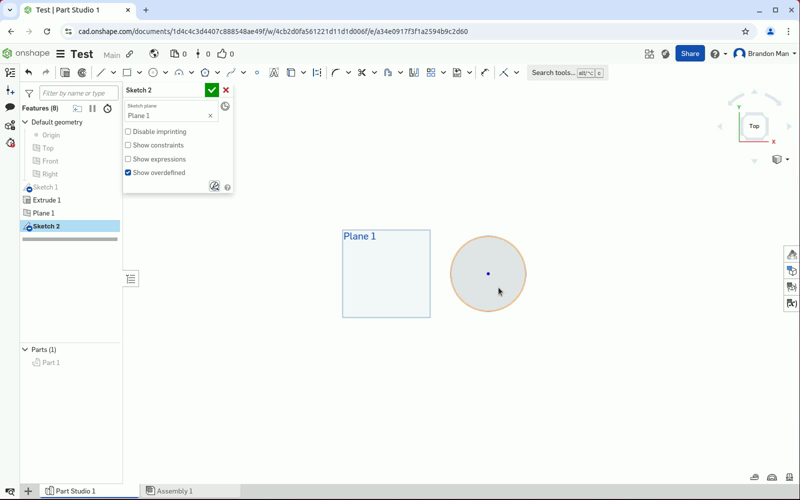
scroll(6)
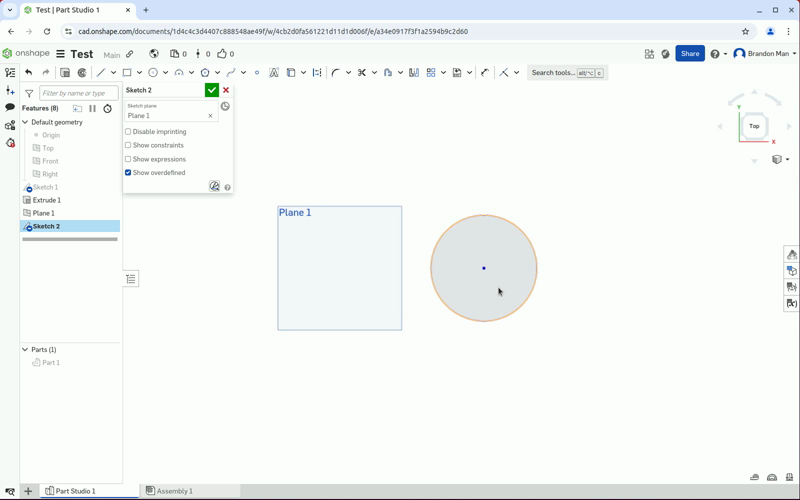
scroll(6)
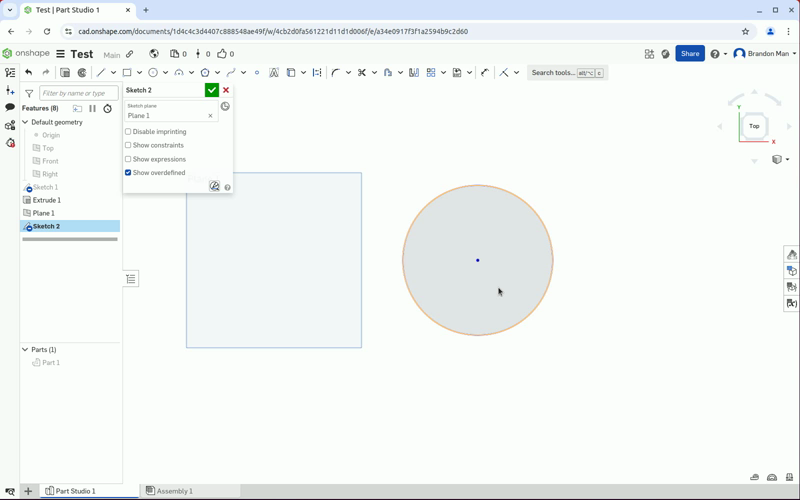
scroll(6)
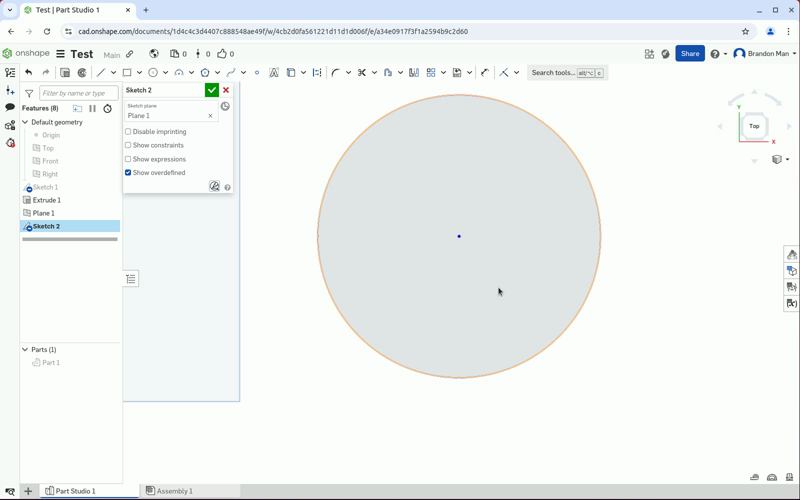
click(498, 287)
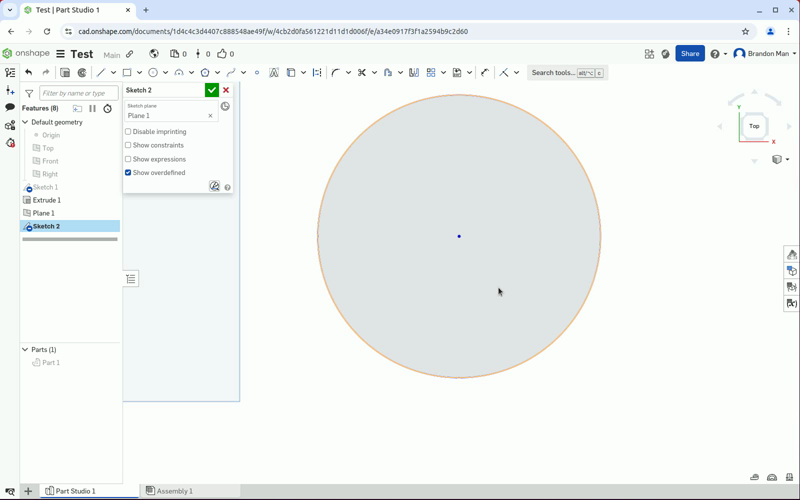
scroll(-6)
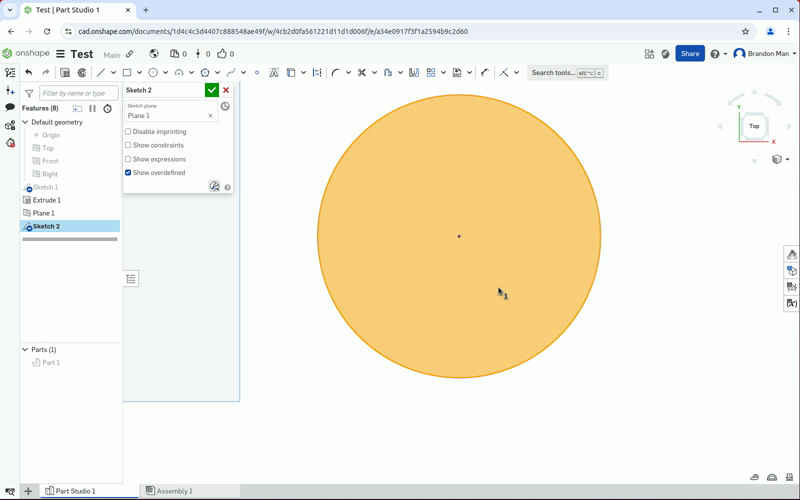
scroll(-6)
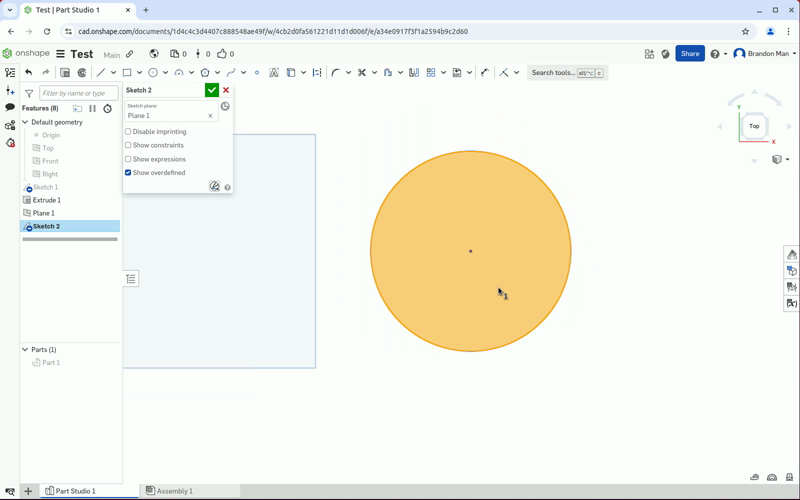
scroll(-6)
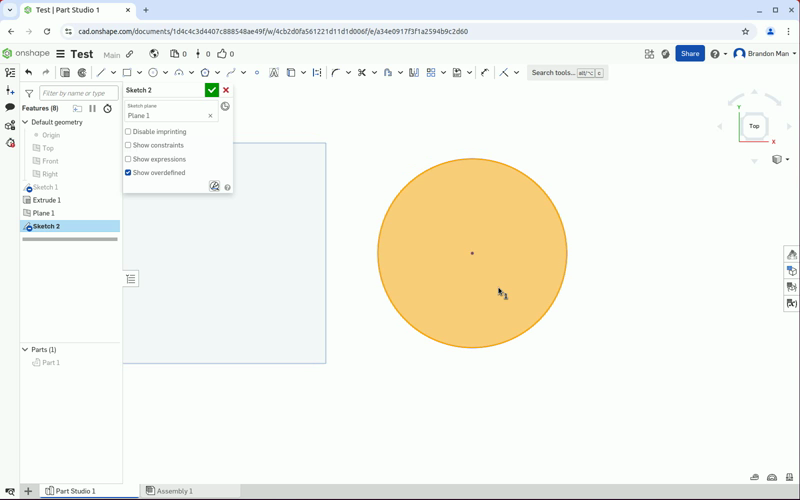
scroll(-6)
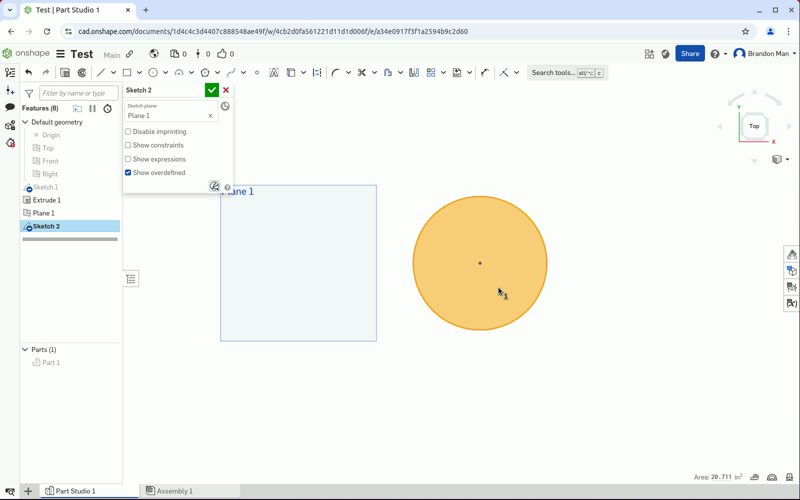
scroll(-6)
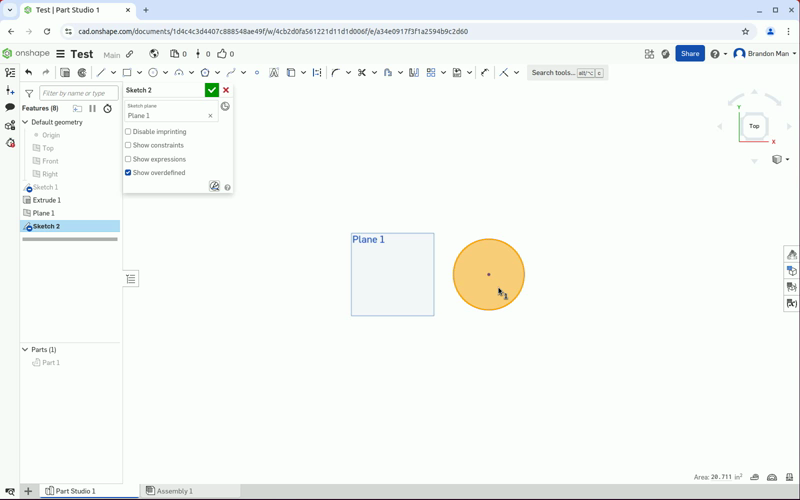
scroll(-6)
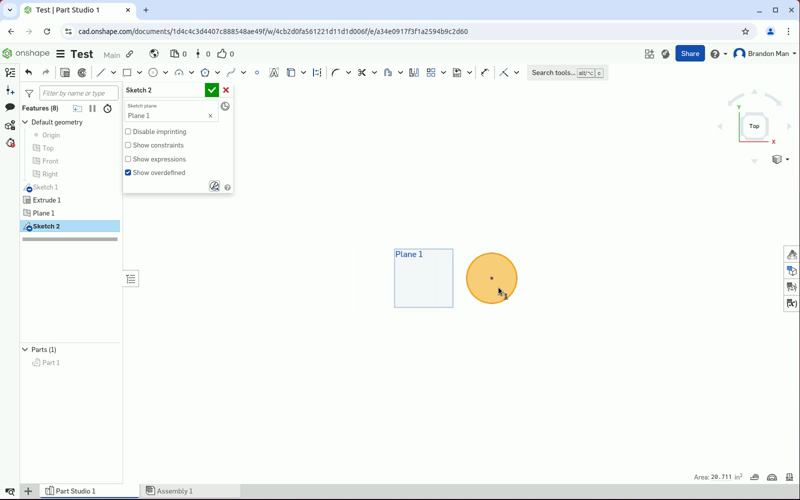
scroll(-6)
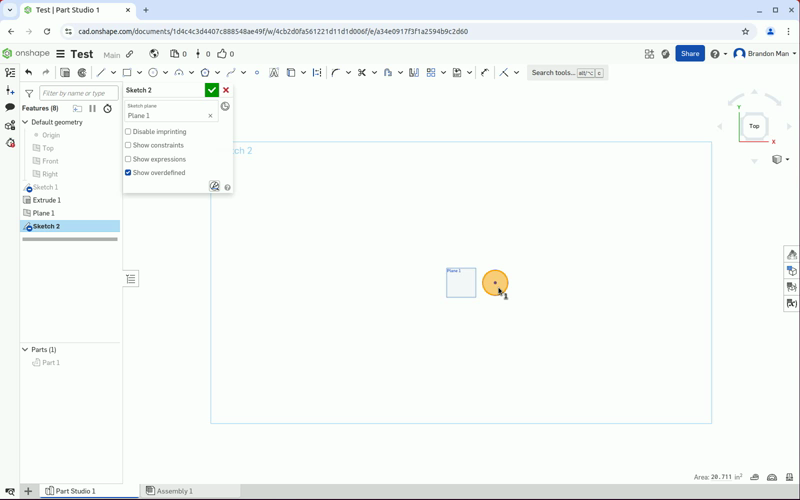
mouse_move(73, 352)
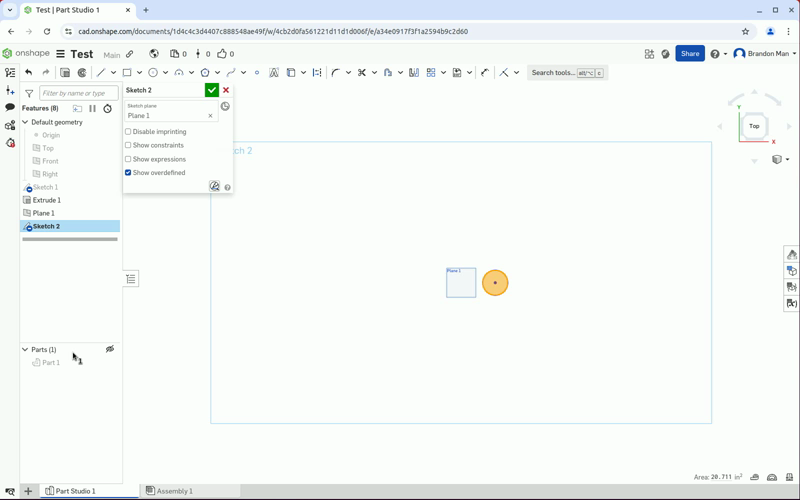
key(shift+y)
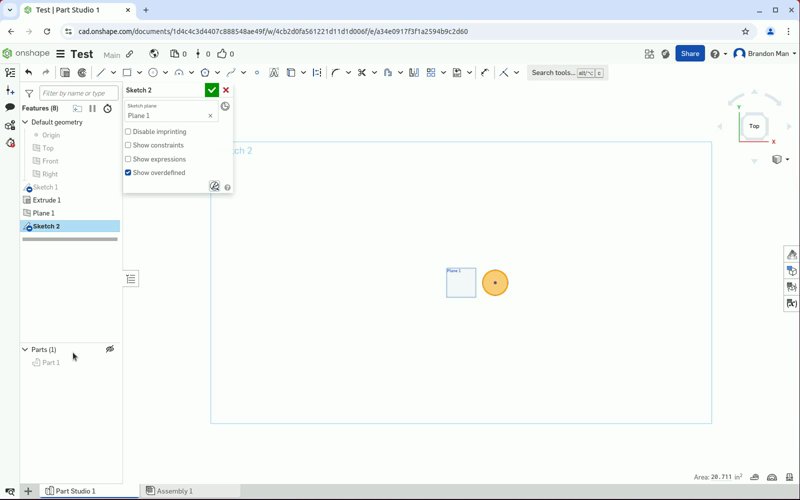
key(shift+e)
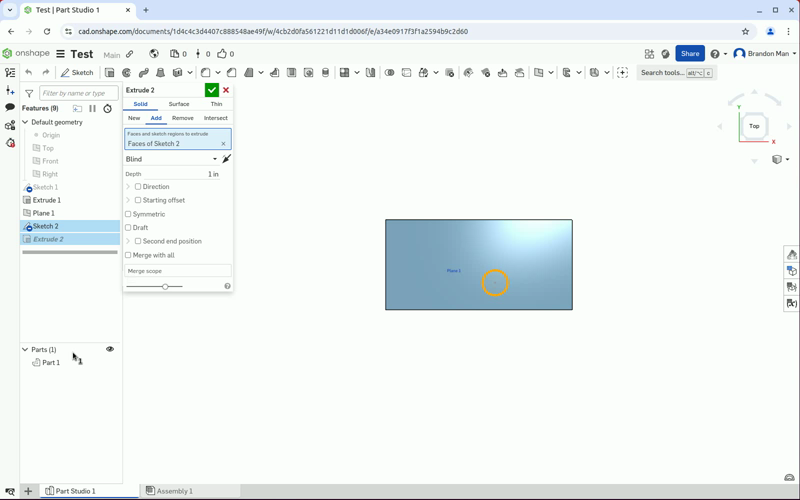
mouse_move(143, 106)
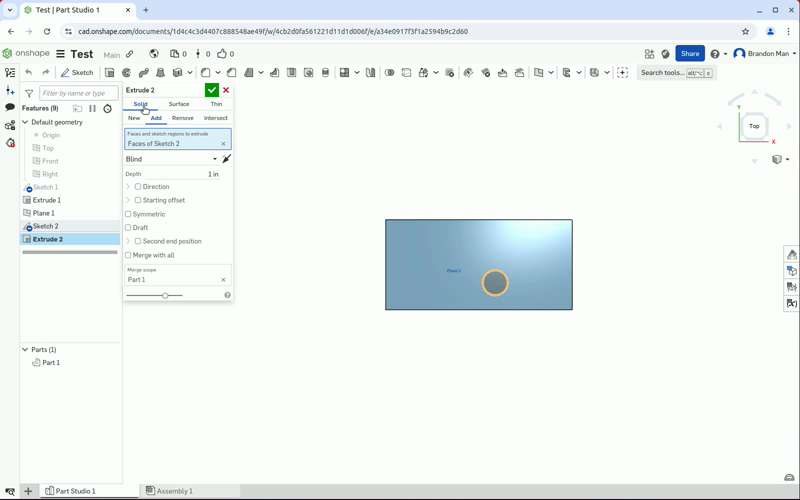
click(143, 106)
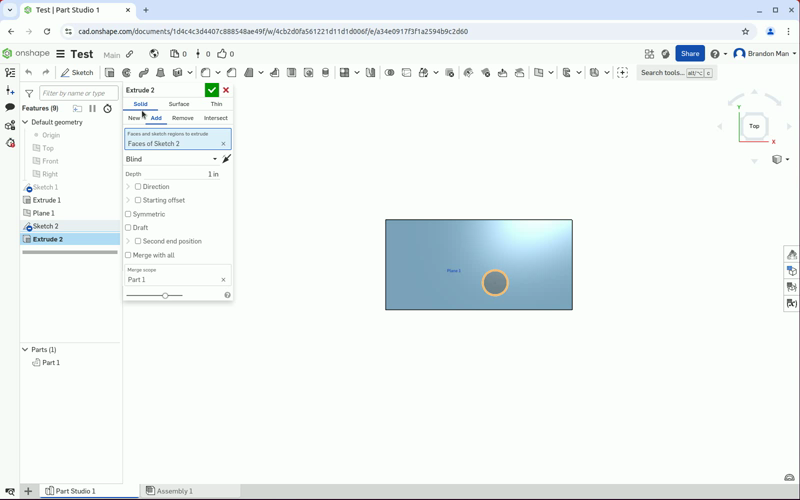
mouse_move(137, 120)
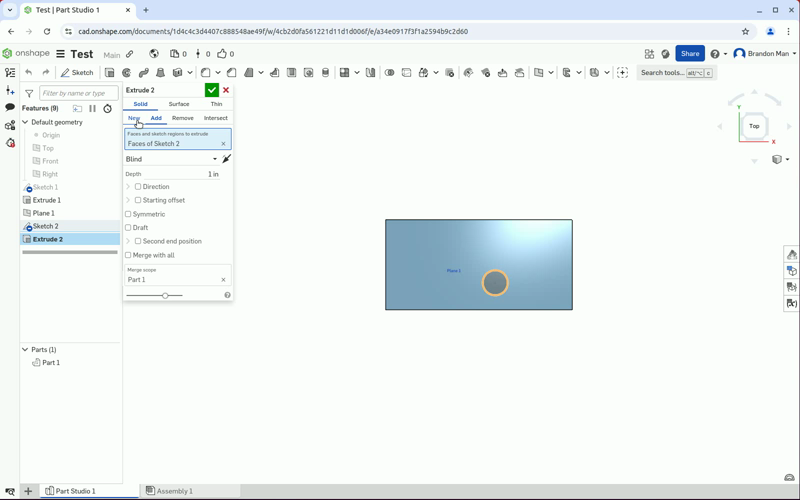
click(137, 120)
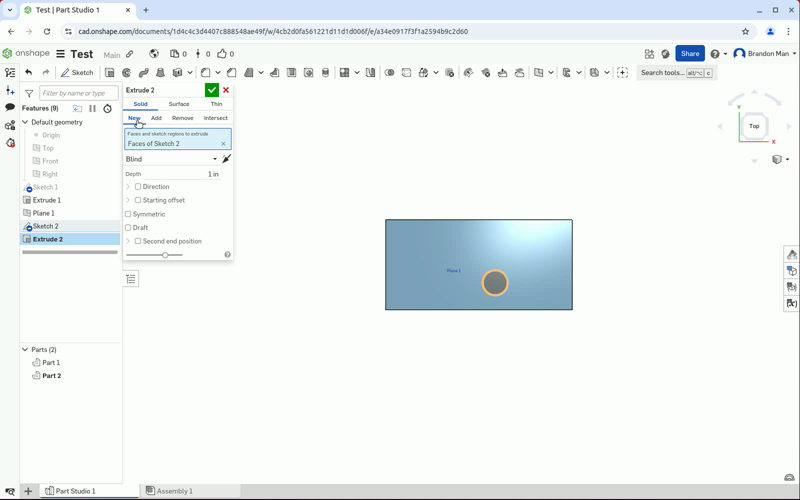
key(tab, 4)
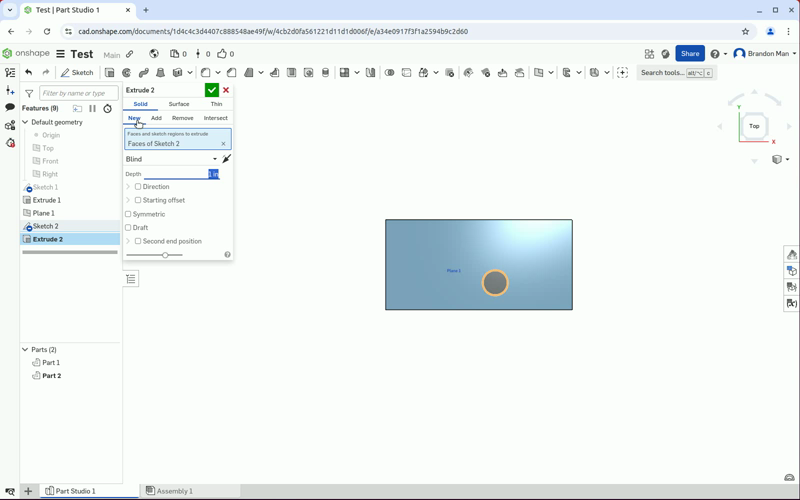
text(10.591)
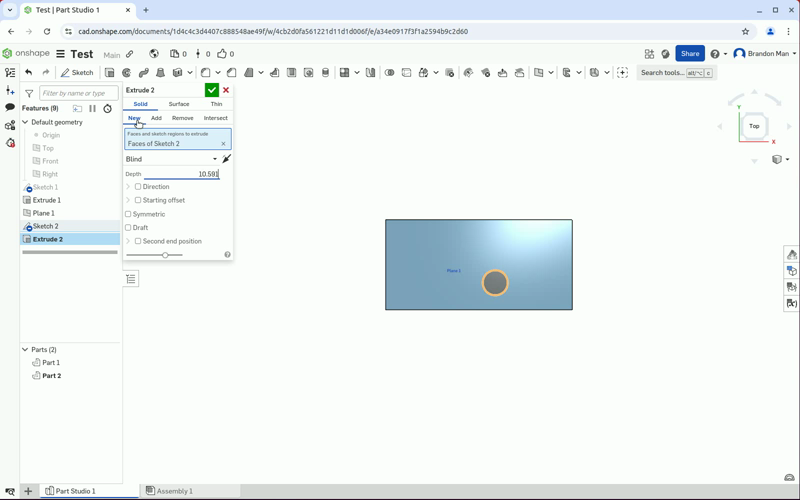
key(enter)
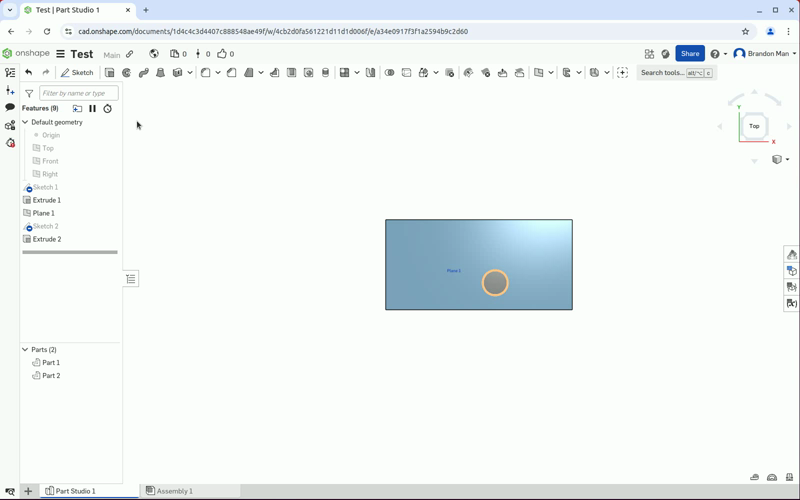
key(shift+h)
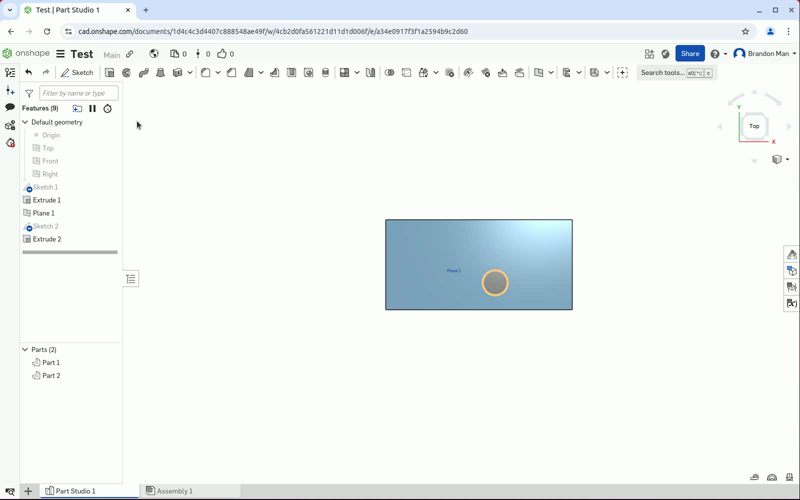
key(shift+h)
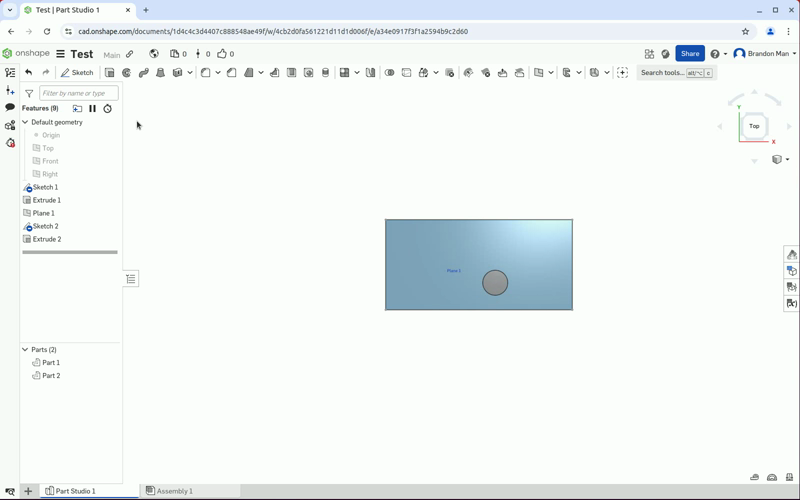
key(shift+7)
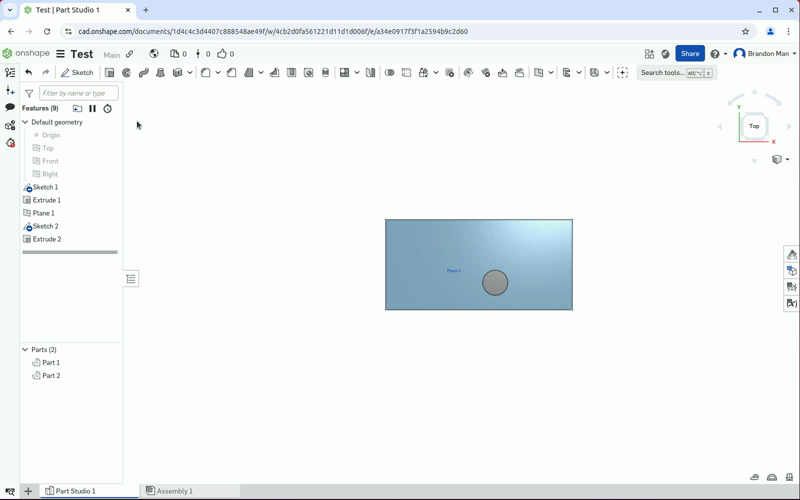
key(up, 3)
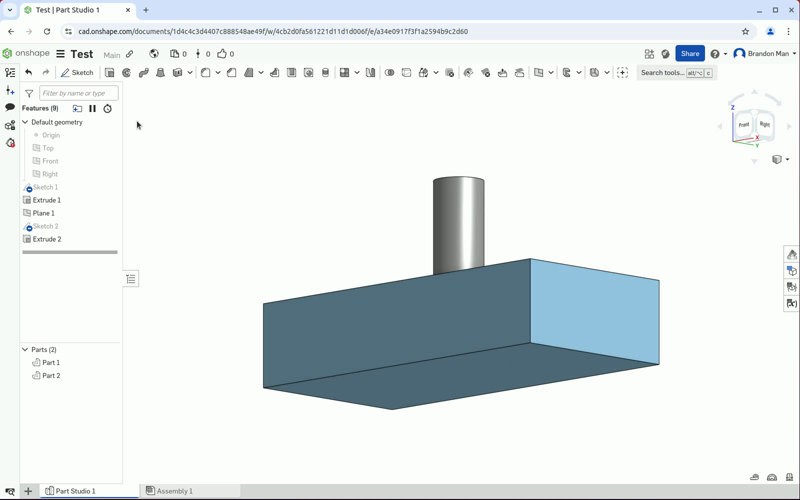
key(left, 3)
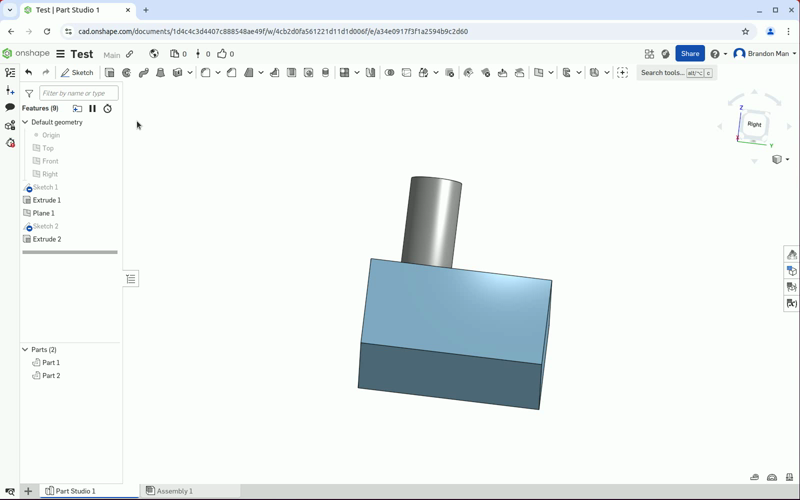
key(right, 3)
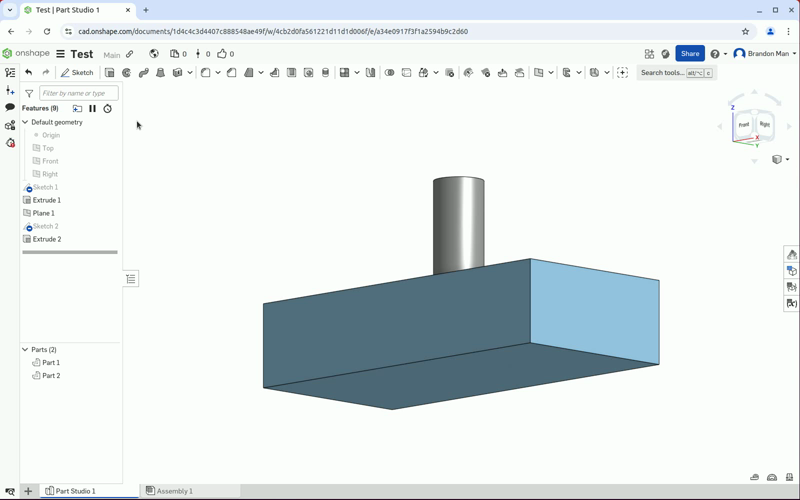
key(down, 3)
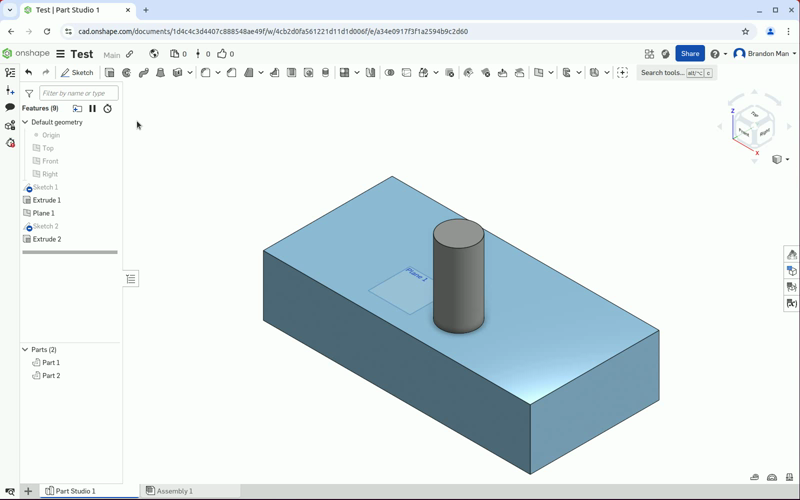
mouse_move(73, 189)
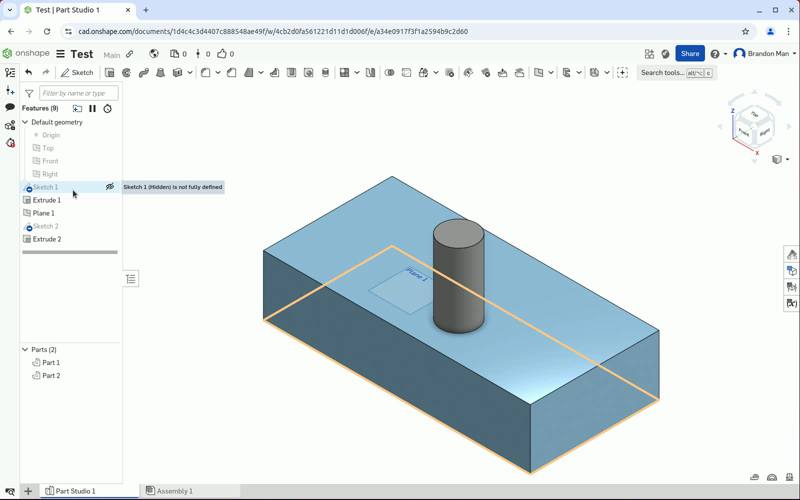
click(73, 189)